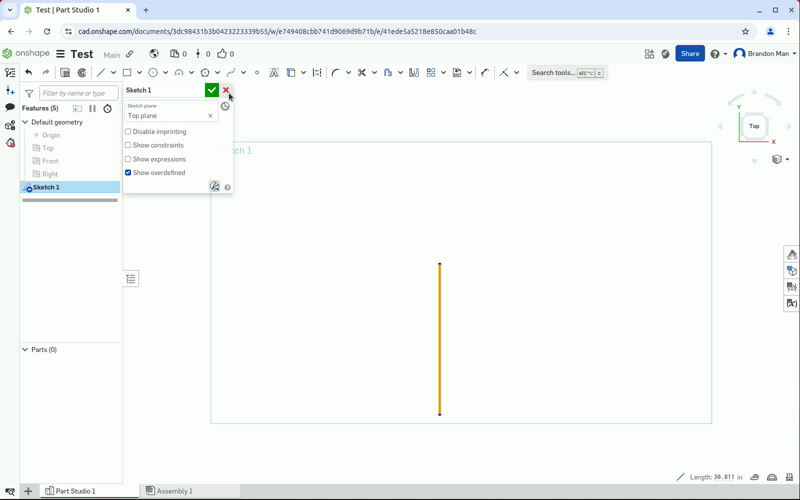
key(shift+h)
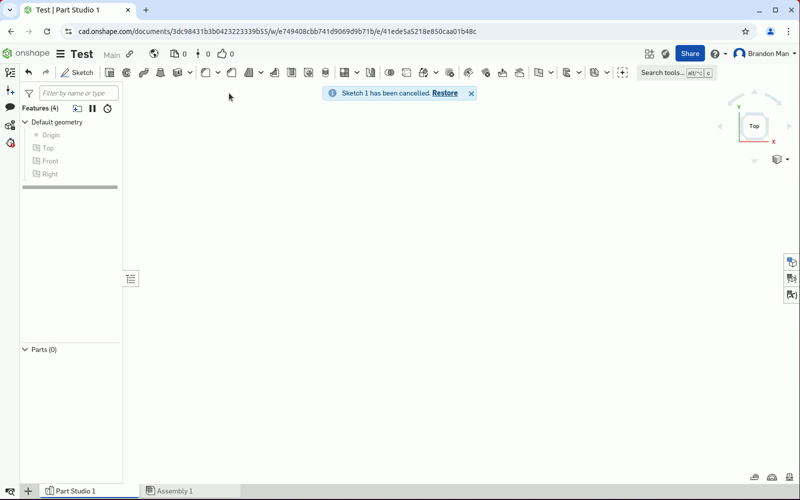
mouse_move(73, 352)
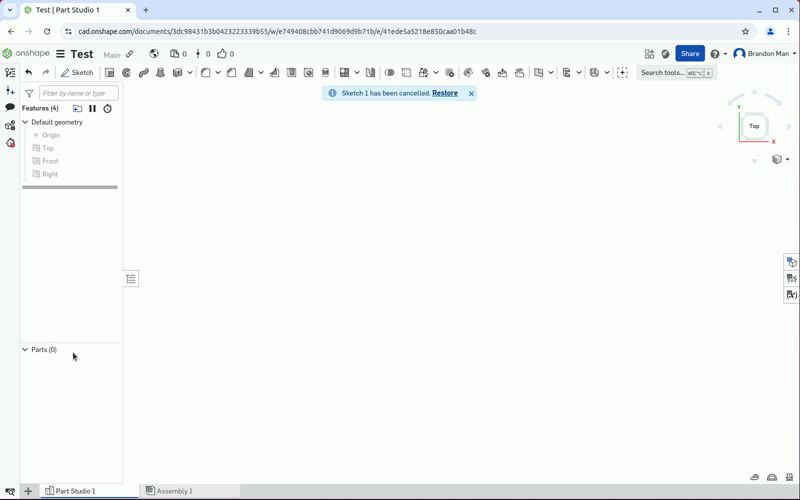
key(y)
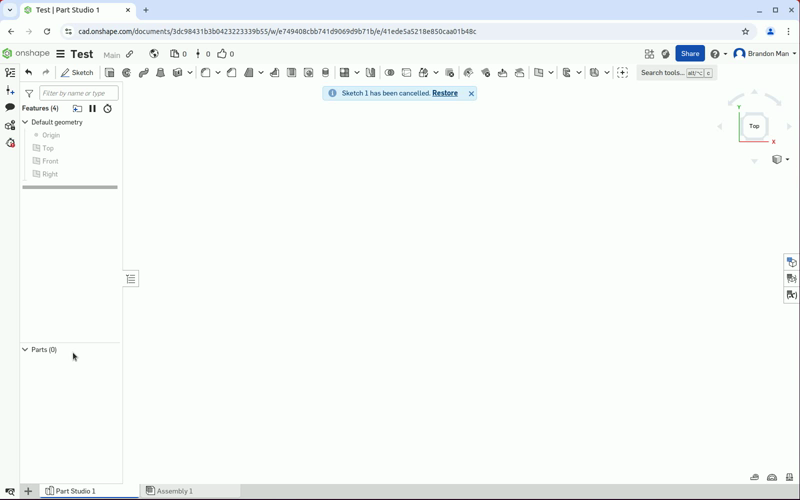
key(shift+p)
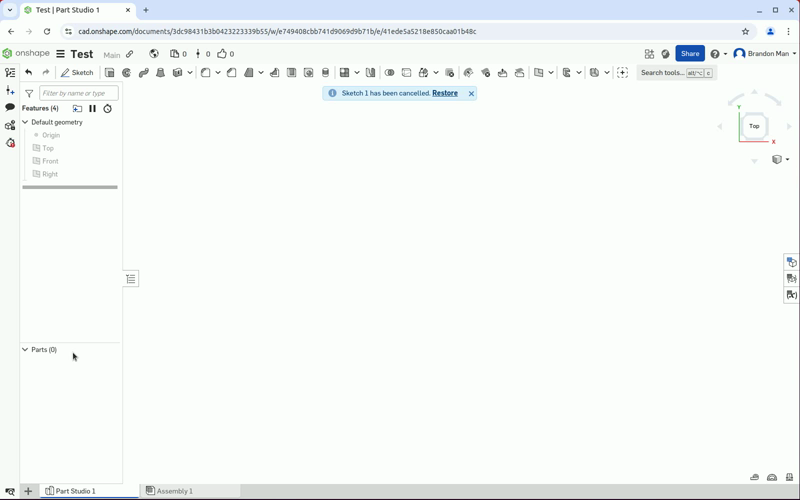
key(space)
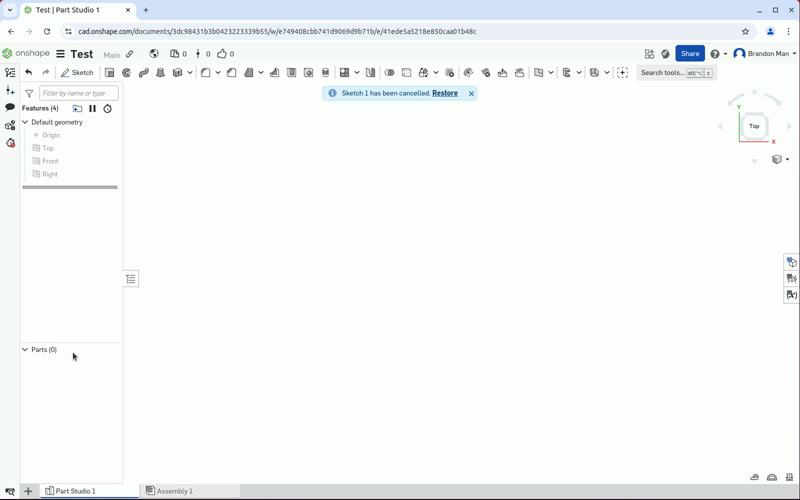
key_down(shift)
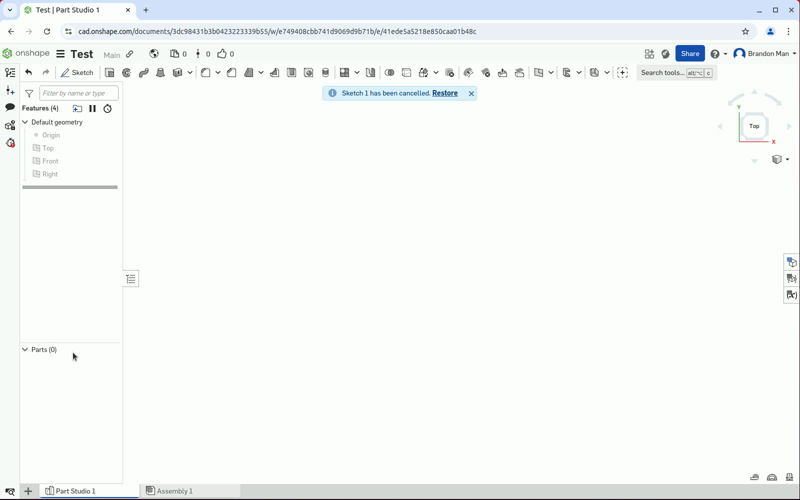
key(up)
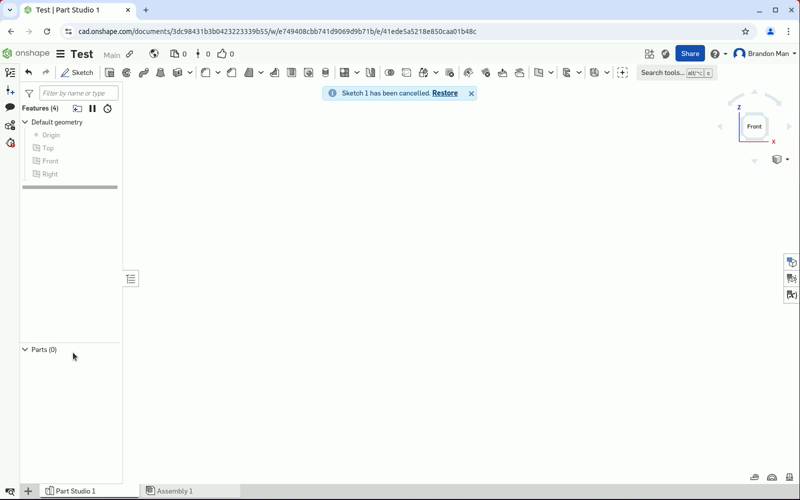
key_up(shift)
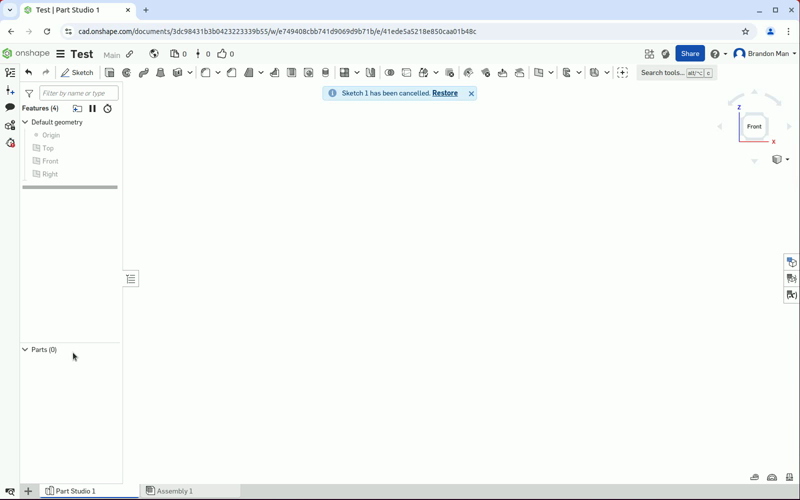
mouse_move(73, 352)
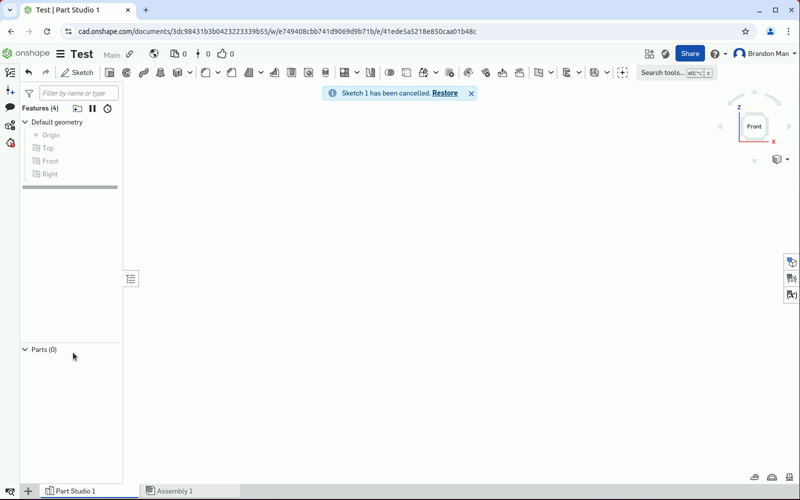
key(shift+y)
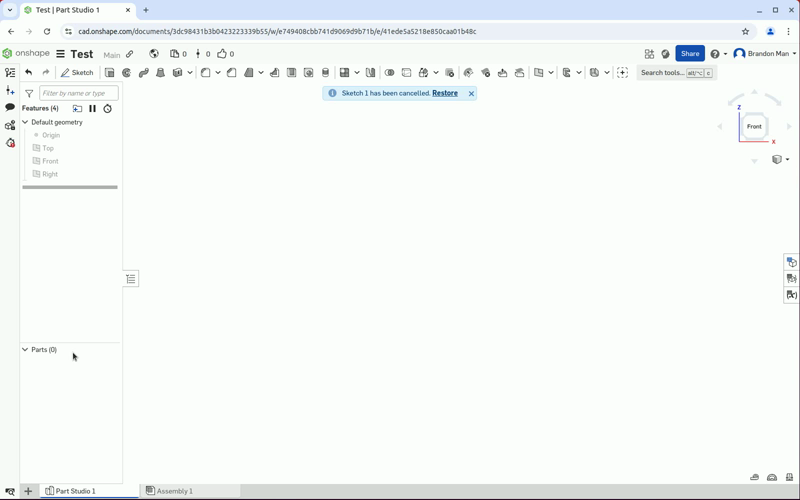
key(shift+s)
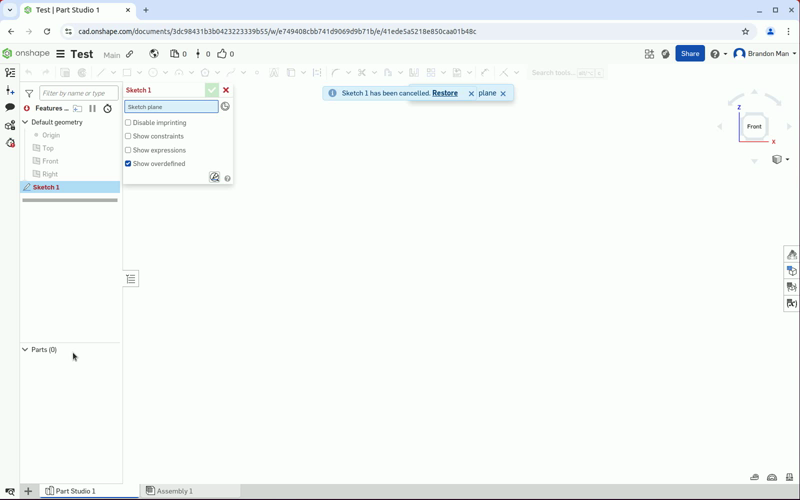
mouse_move(73, 163)
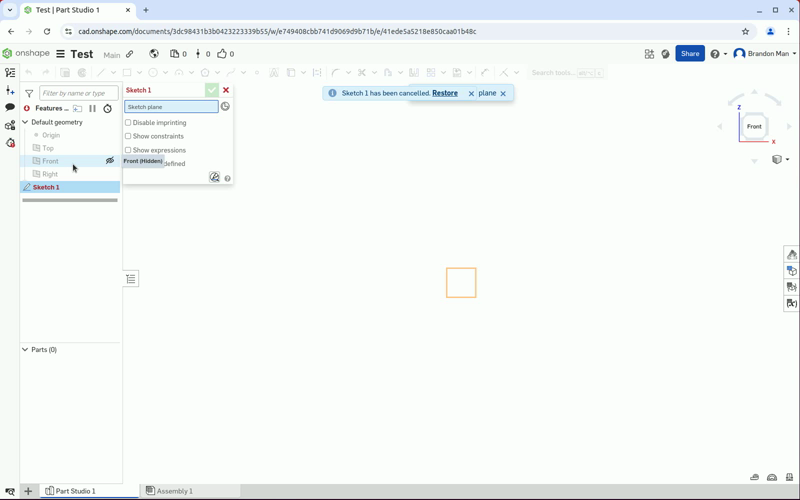
click(73, 163)
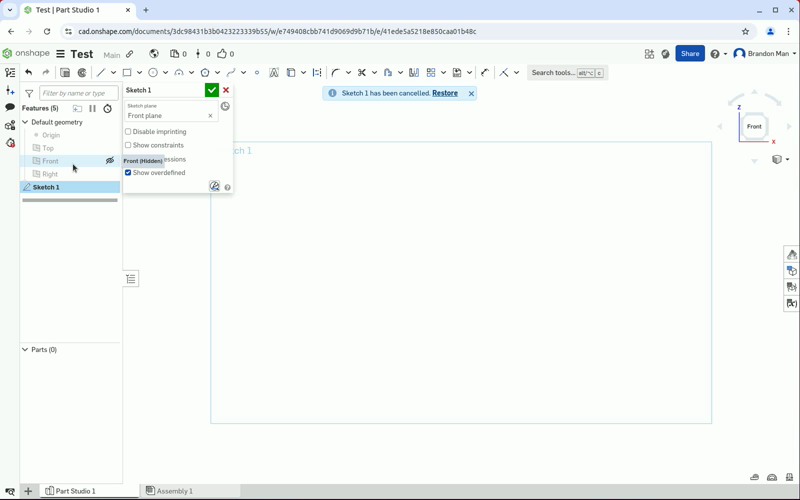
mouse_move(73, 352)
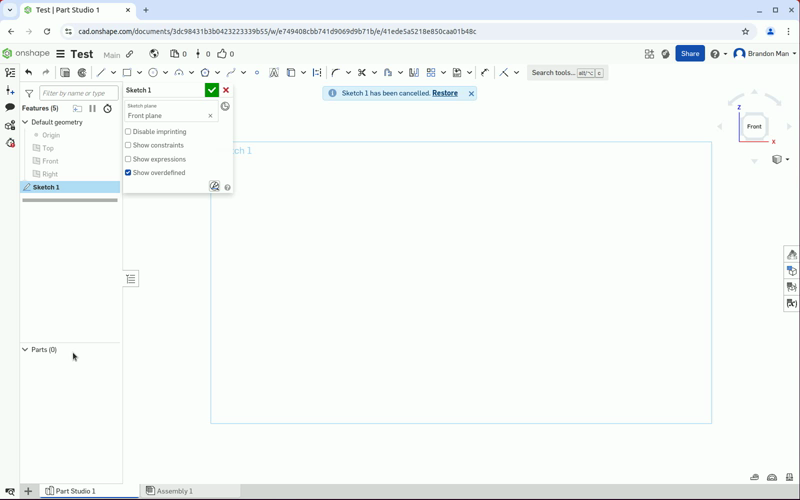
key(y)
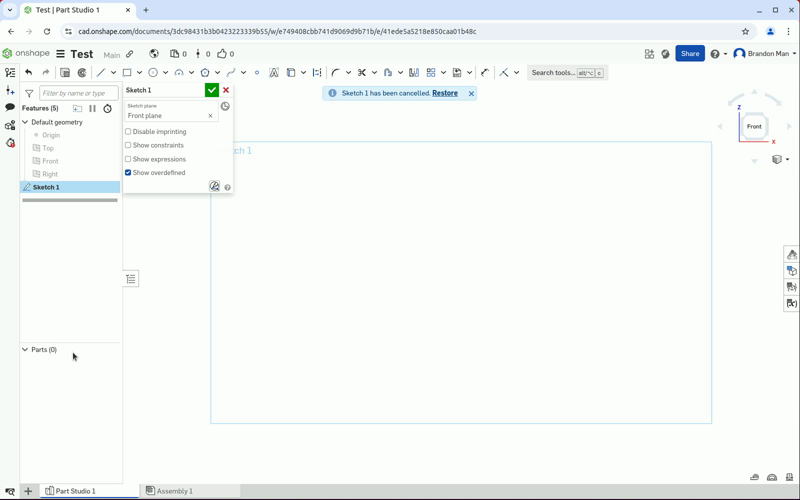
key(c)
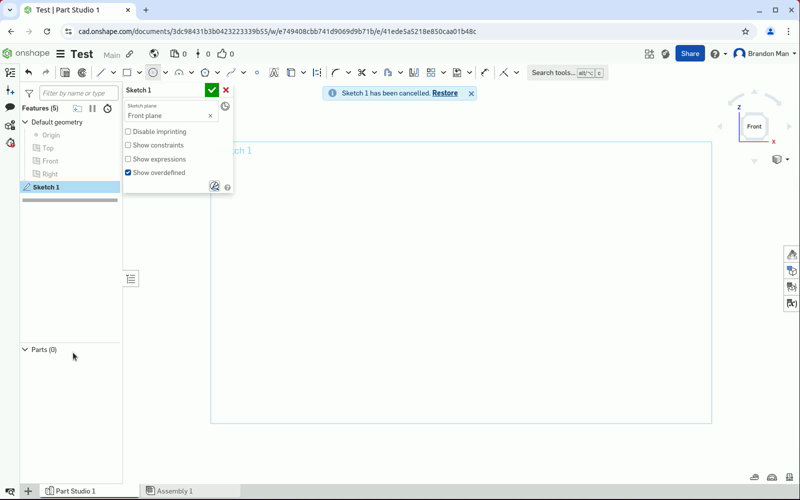
key_down(shift)
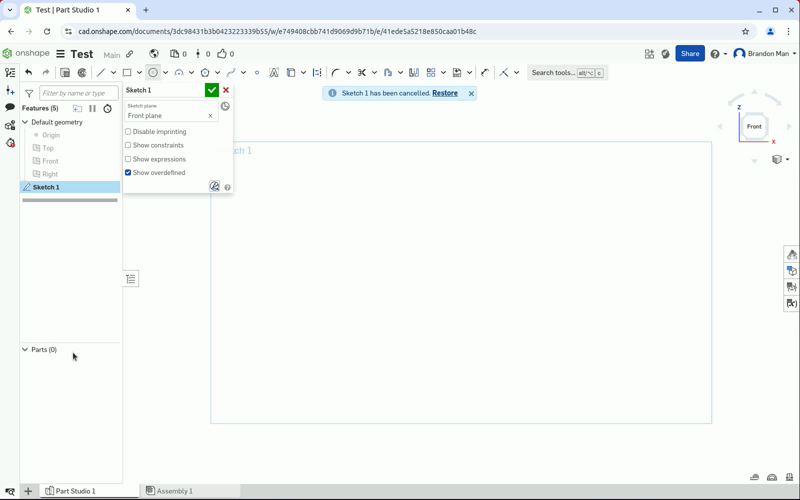
mouse_move(386, 312)
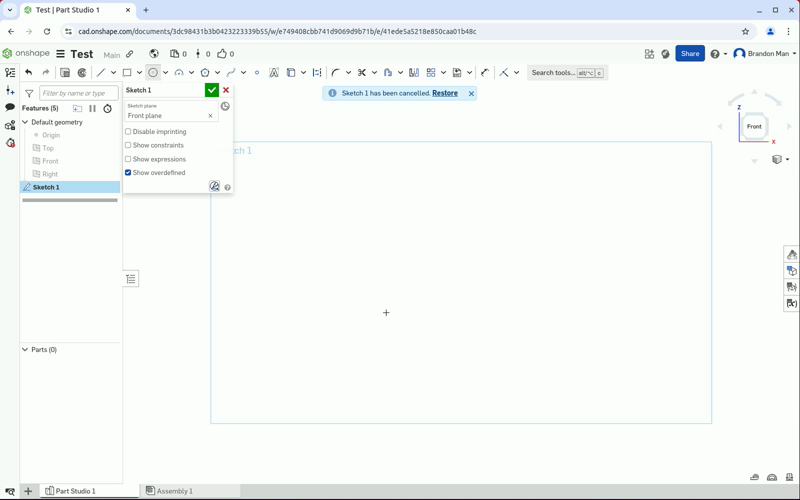
click(386, 312)
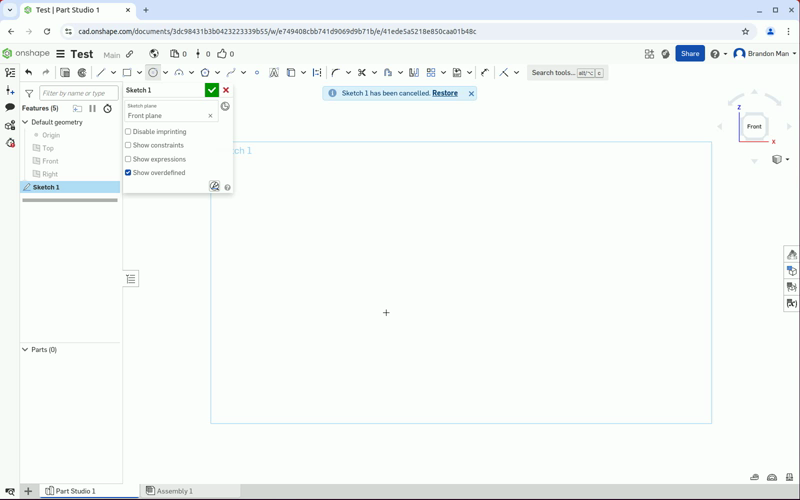
key_up(shift)
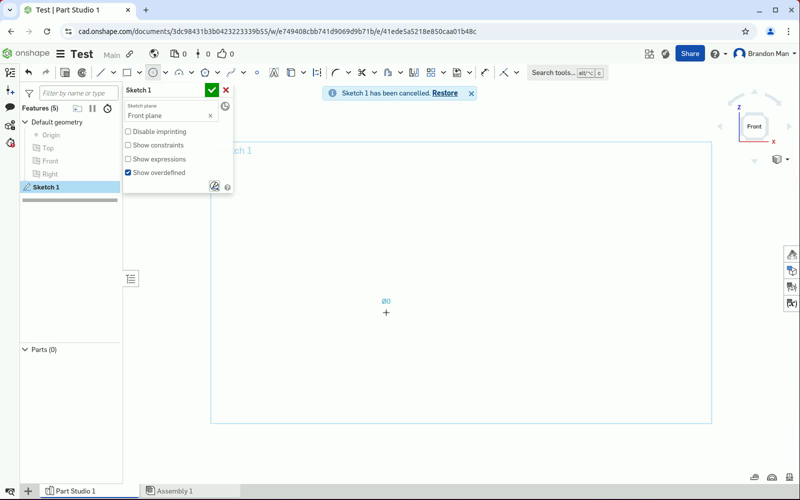
mouse_move(402, 312)
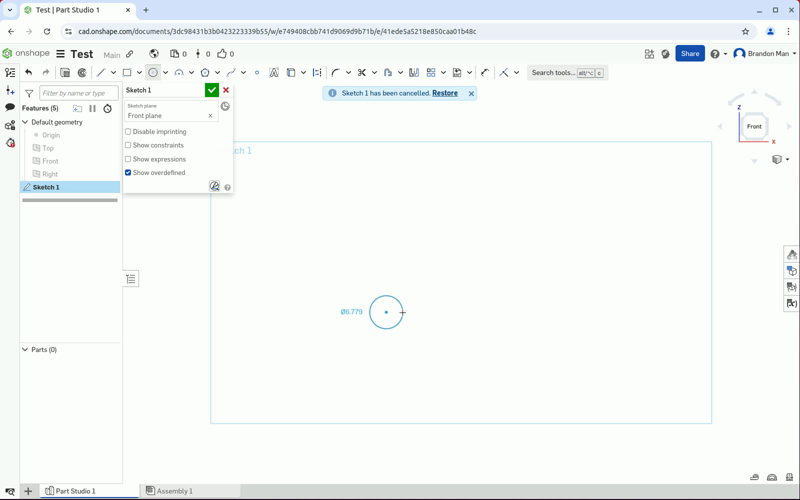
click(402, 312)
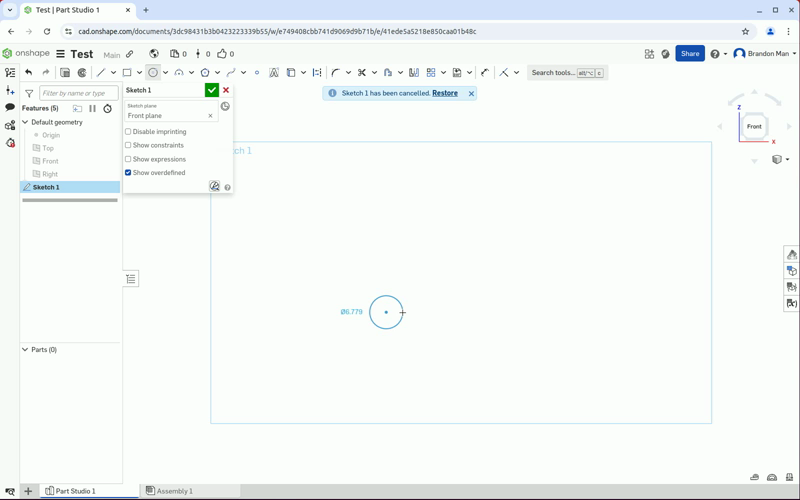
key(esc)
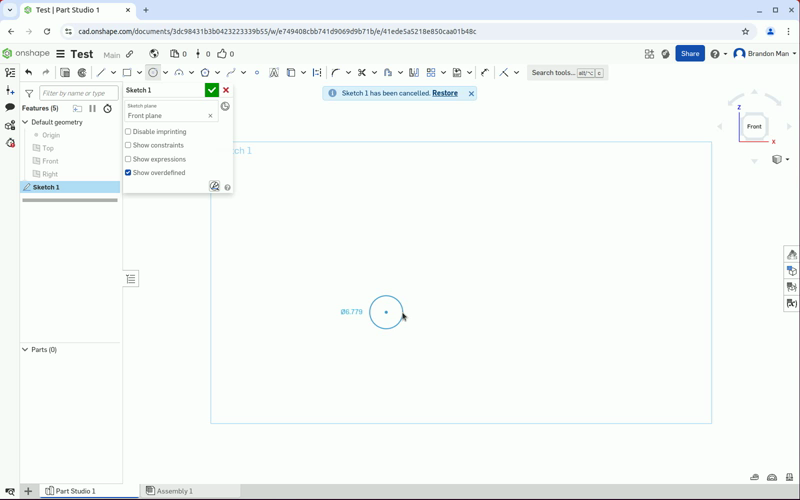
mouse_move(399, 321)
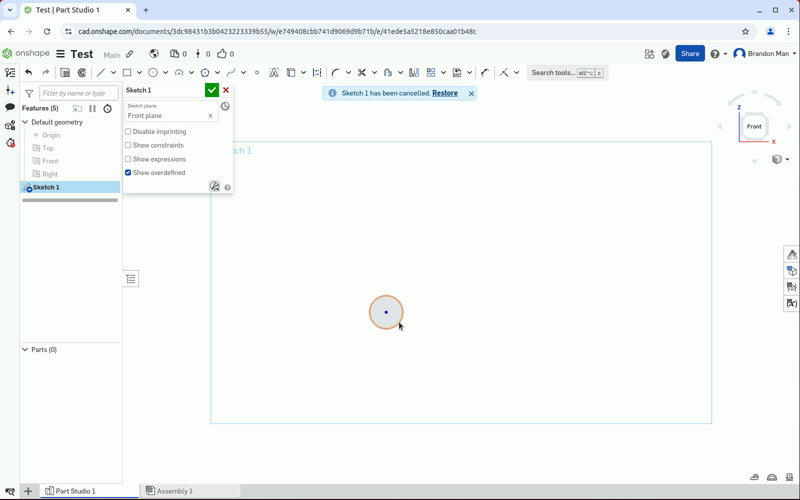
scroll(6)
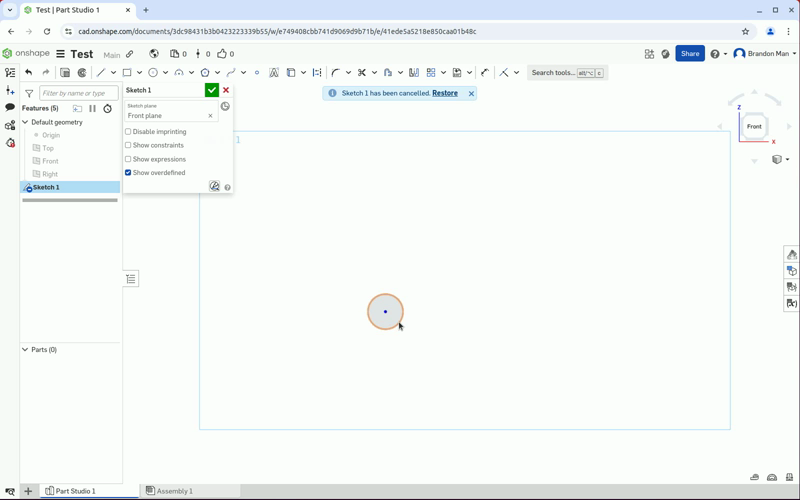
scroll(6)
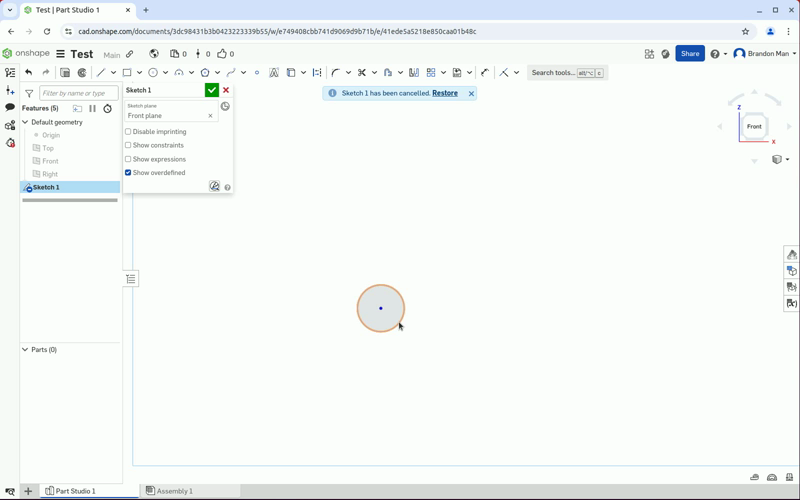
scroll(6)
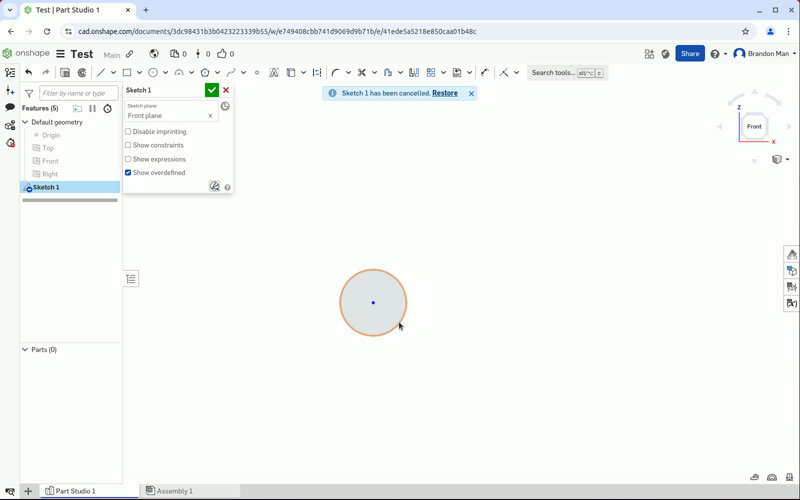
scroll(6)
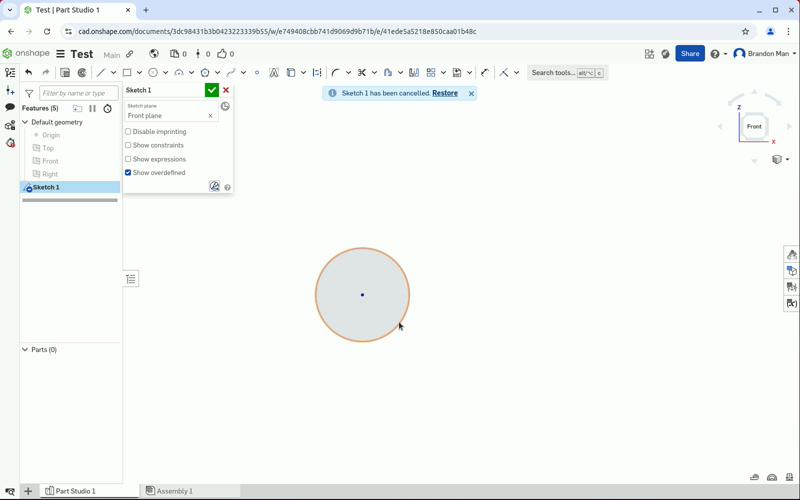
scroll(6)
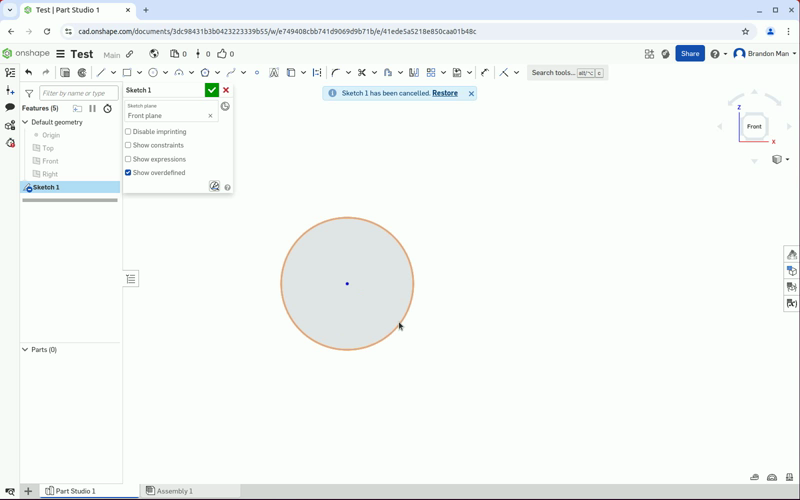
scroll(6)
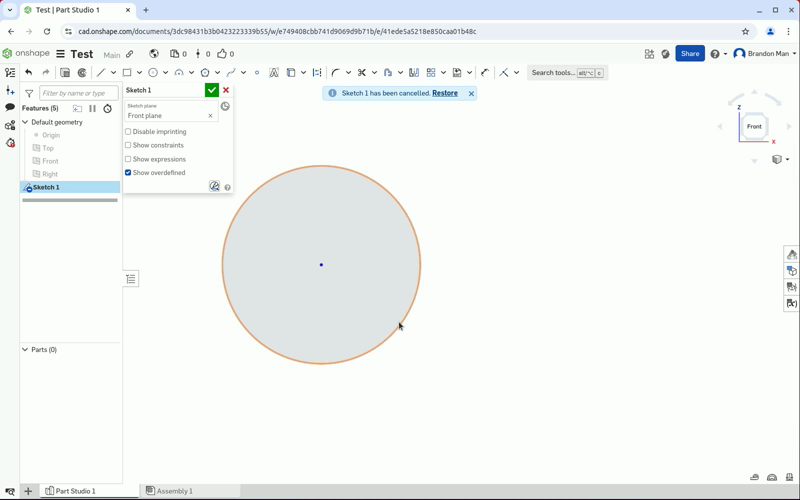
scroll(6)
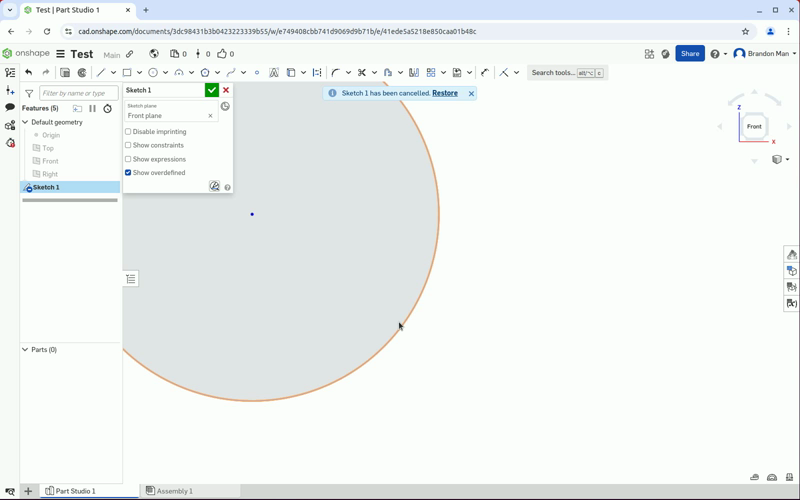
click(399, 321)
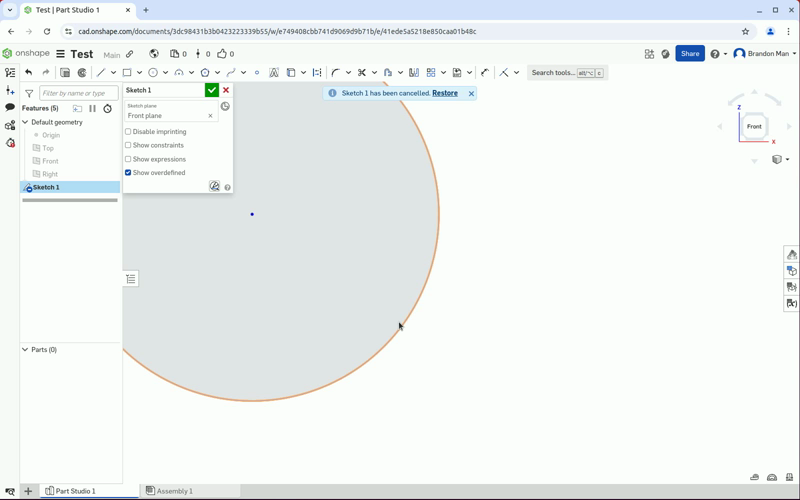
scroll(-6)
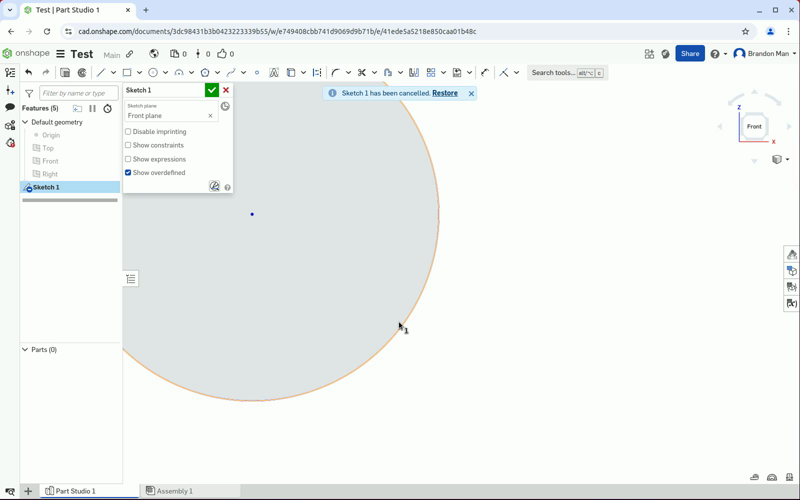
scroll(-6)
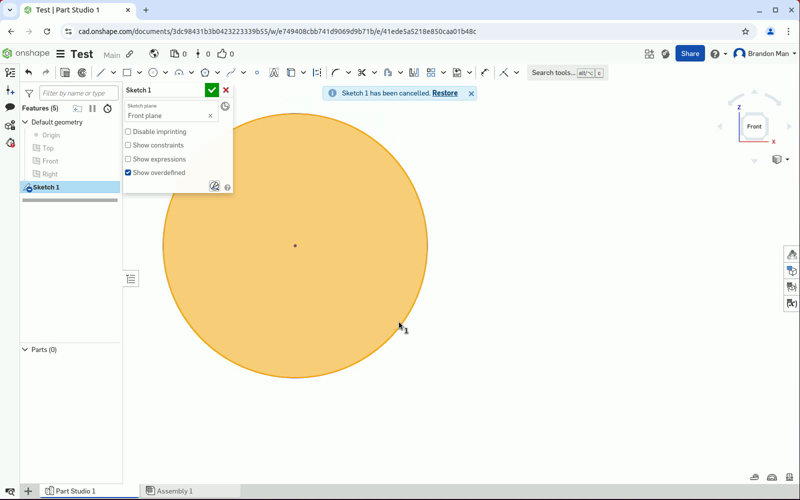
scroll(-6)
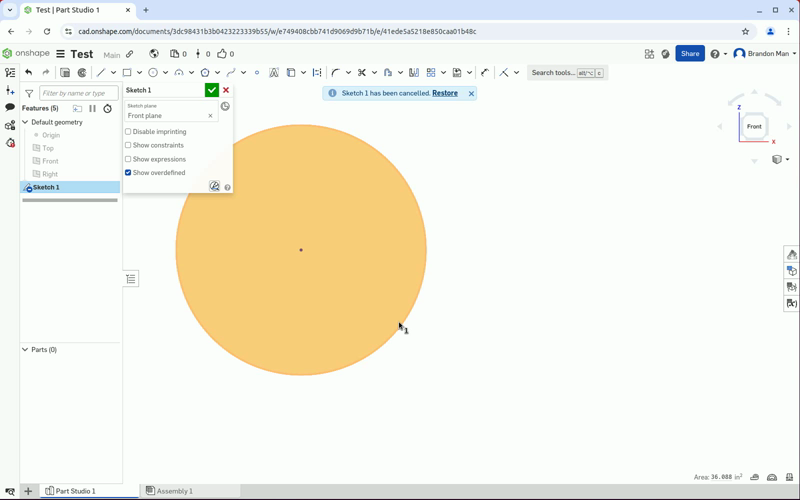
scroll(-6)
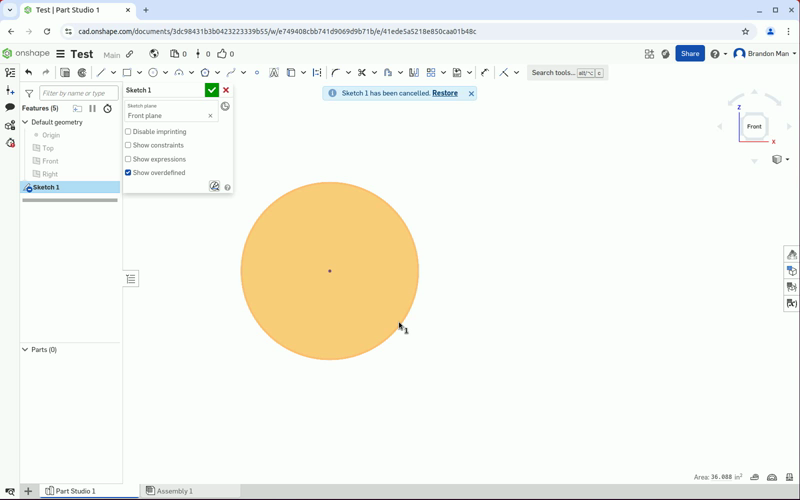
scroll(-6)
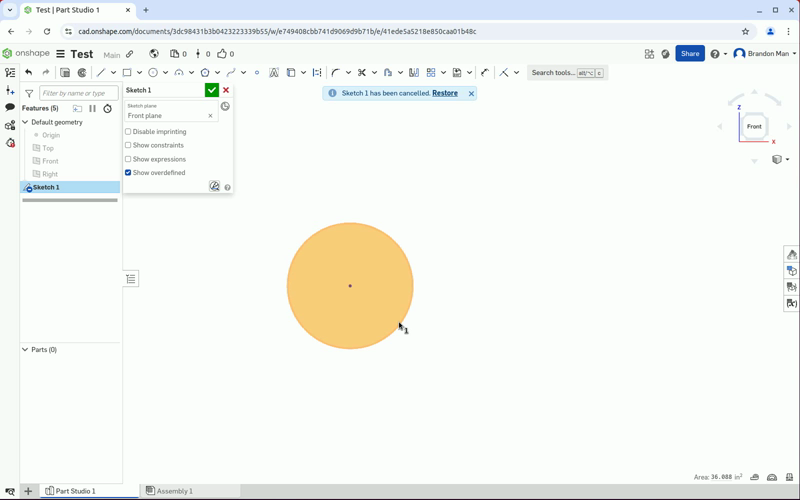
scroll(-6)
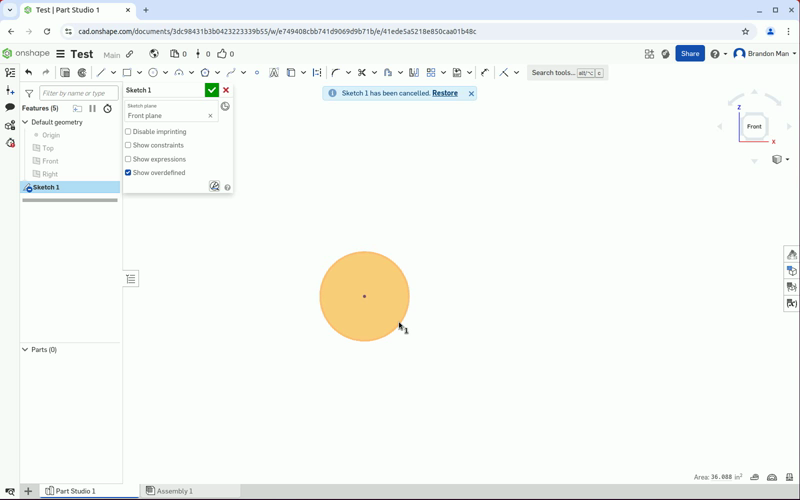
scroll(-6)
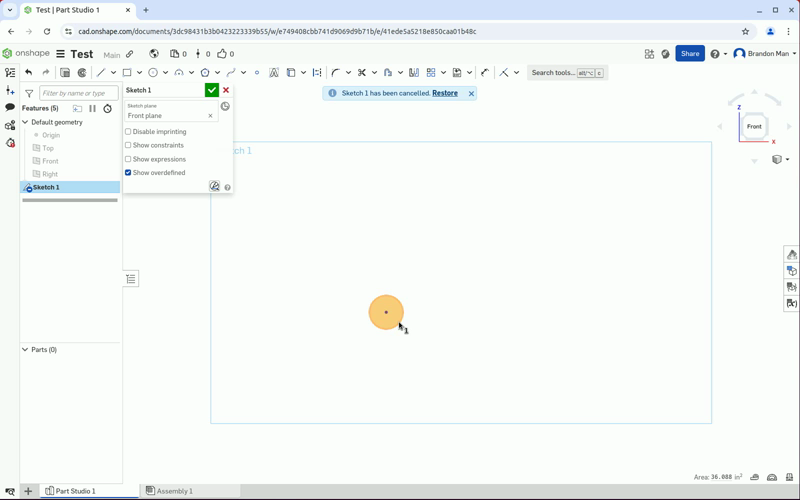
mouse_move(73, 352)
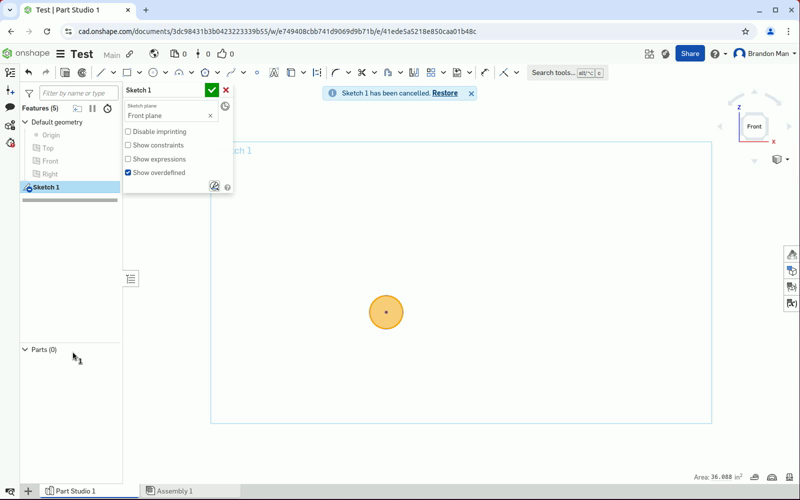
key(shift+y)
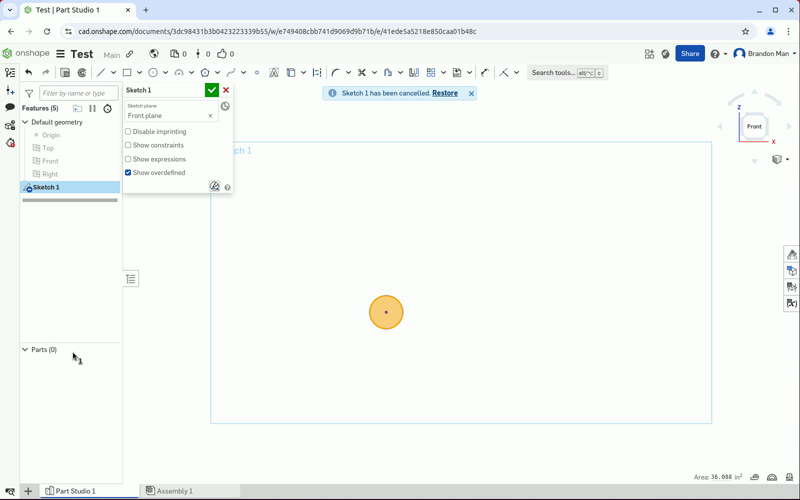
key(shift+e)
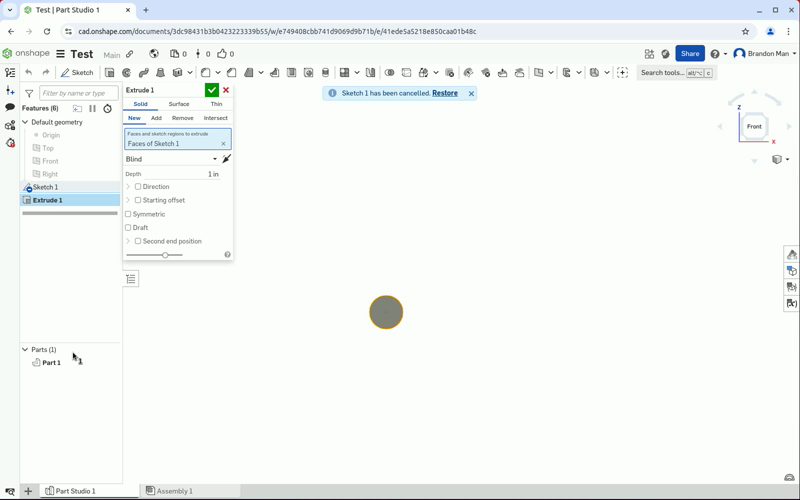
mouse_move(143, 106)
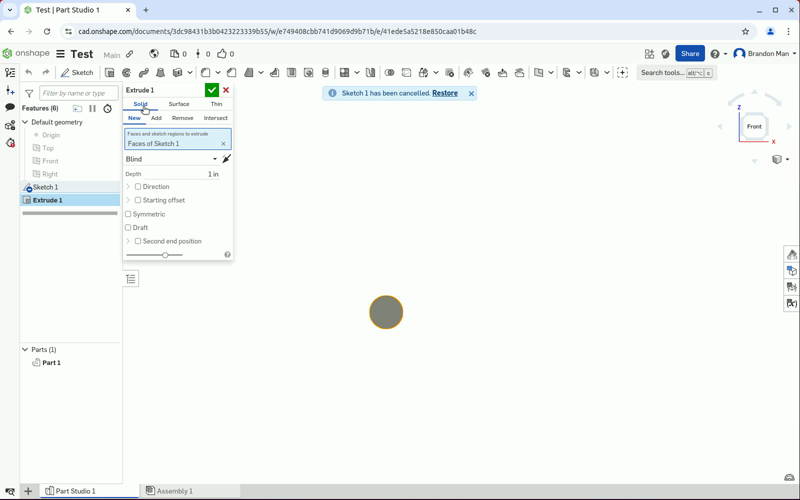
click(143, 106)
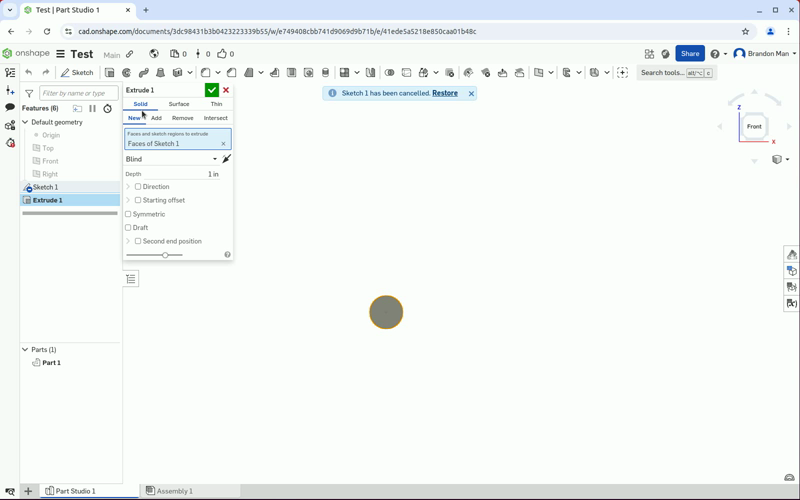
mouse_move(137, 120)
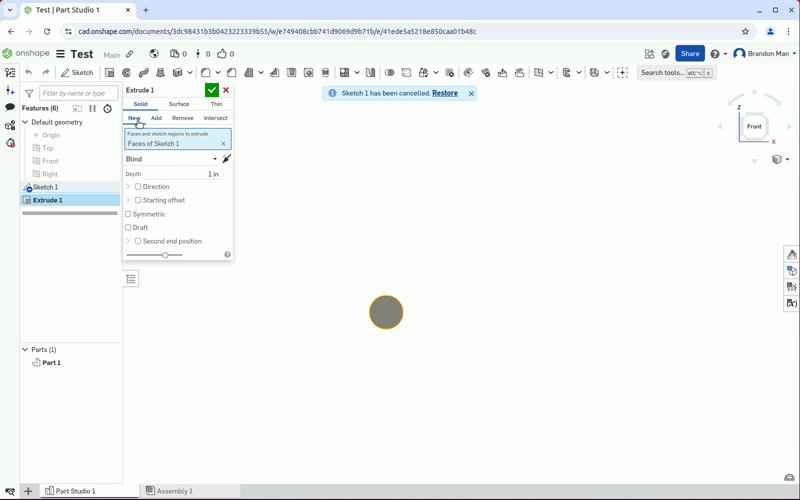
click(137, 120)
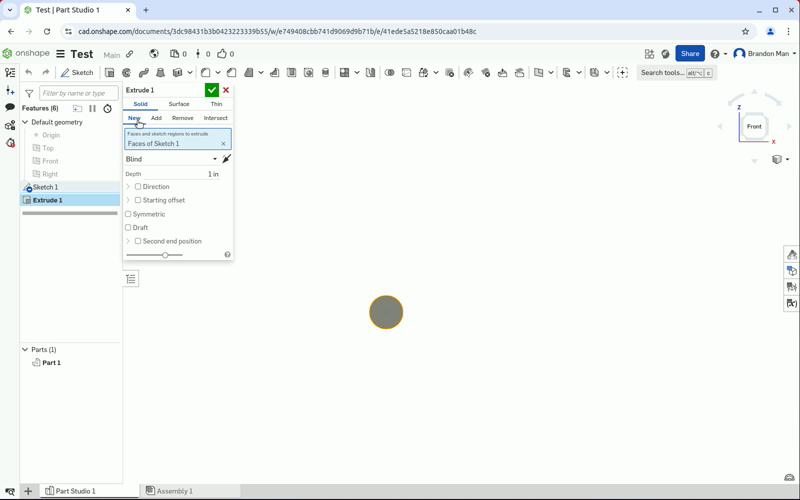
key(tab, 4)
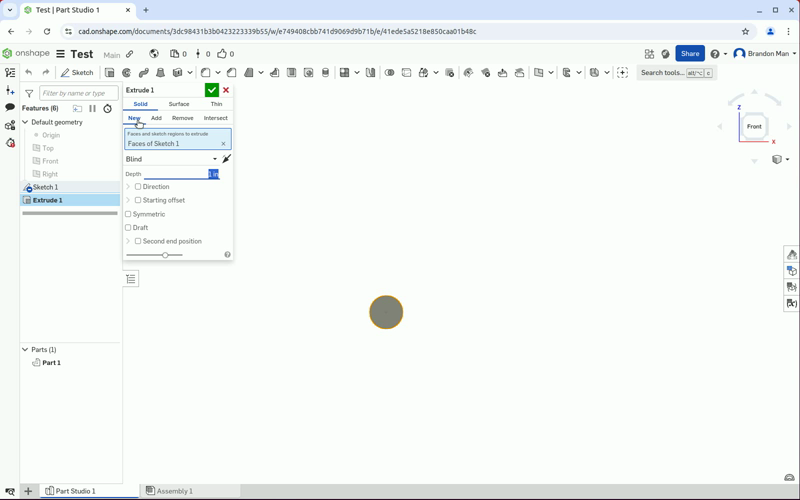
text(3.129)
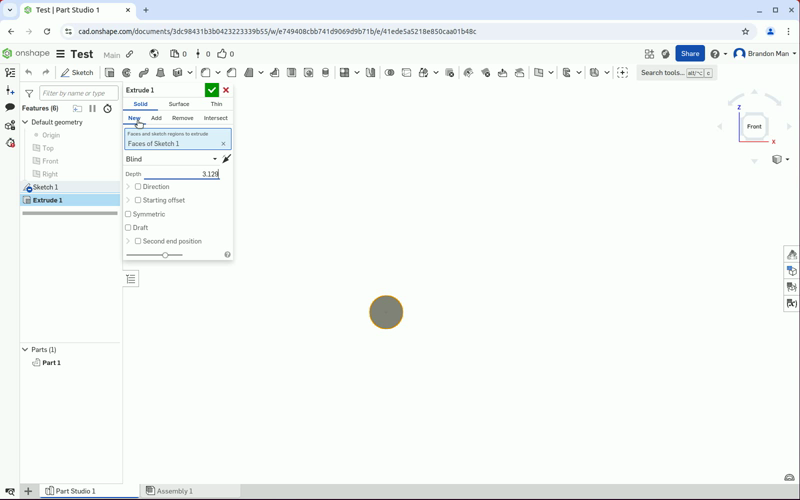
key(enter)
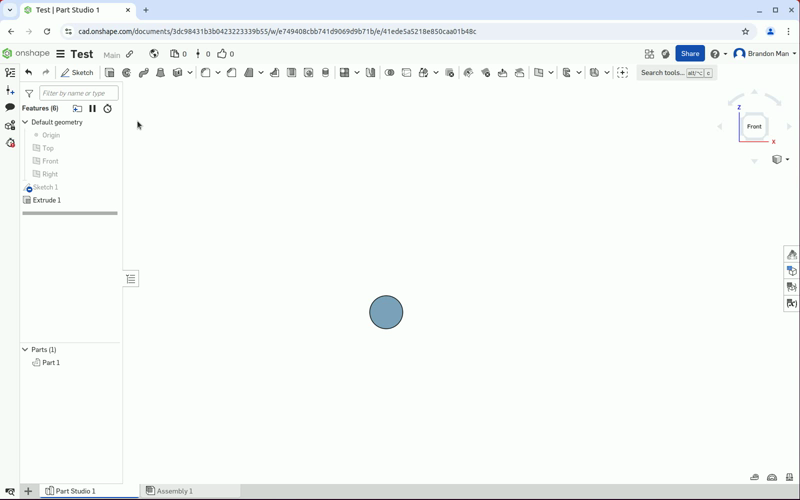
key(shift+h)
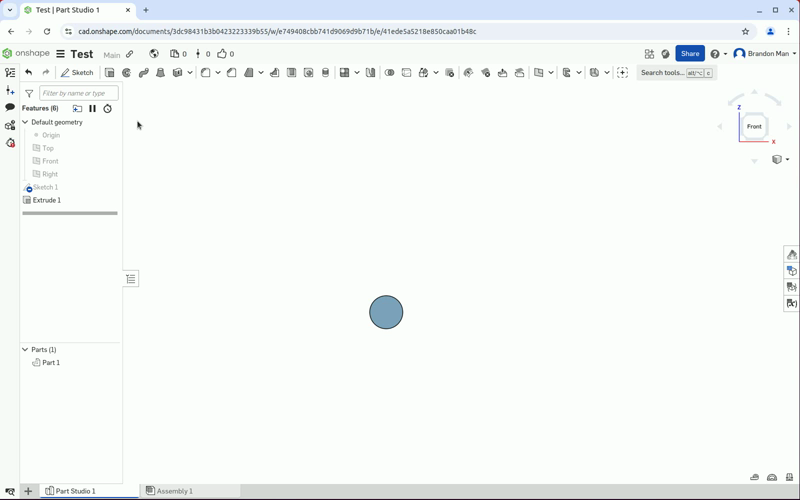
key(shift+h)
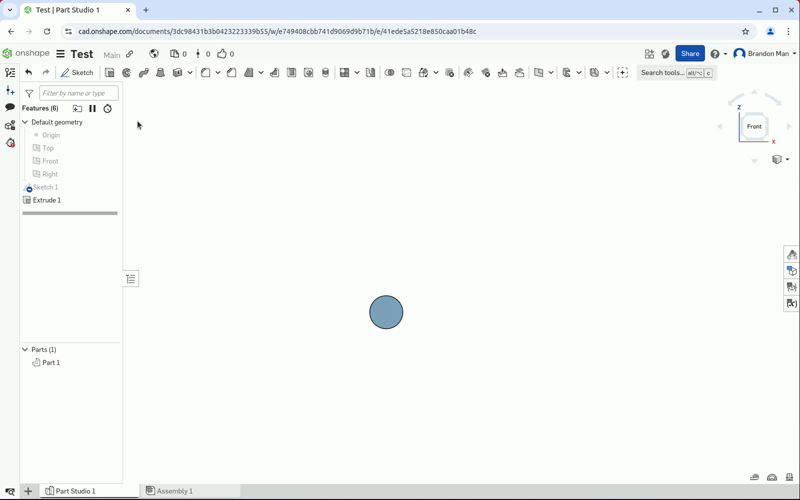
mouse_move(73, 189)
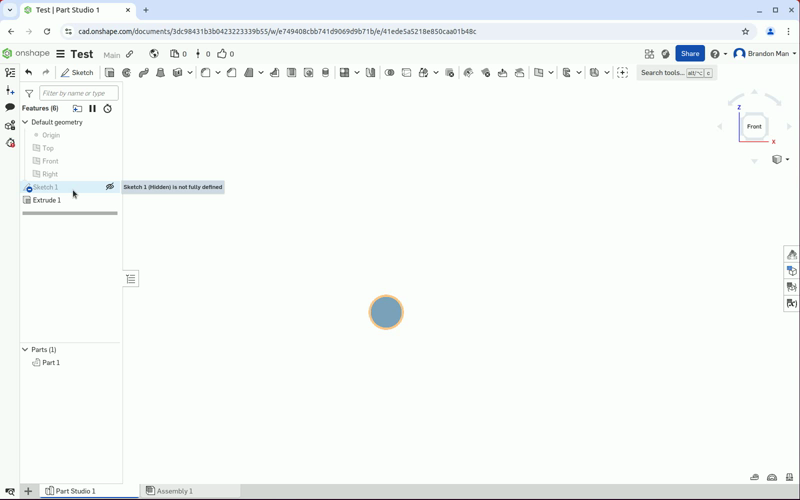
click(73, 189)
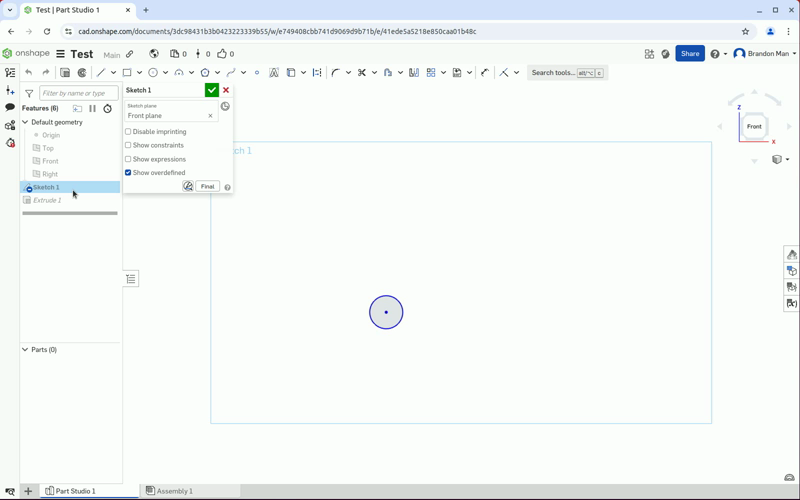
mouse_move(229, 92)
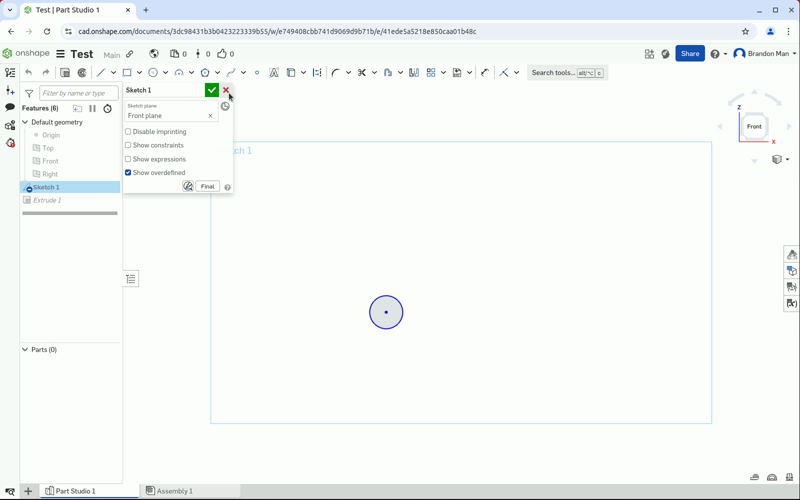
click(229, 92)
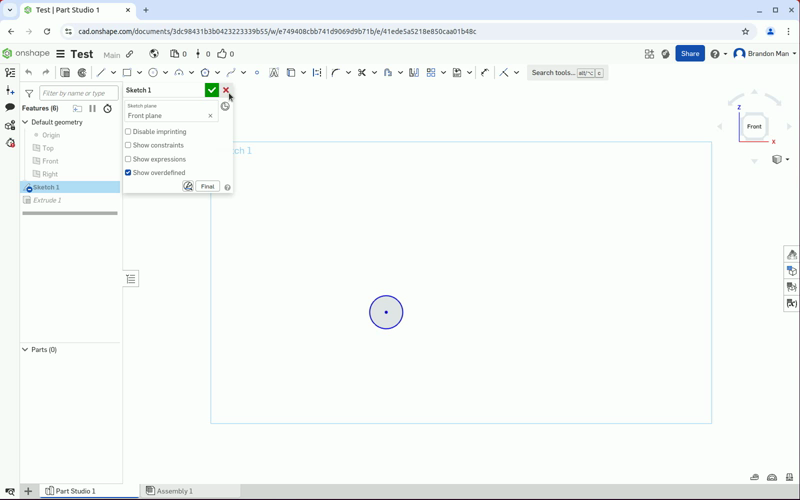
key(shift+s)
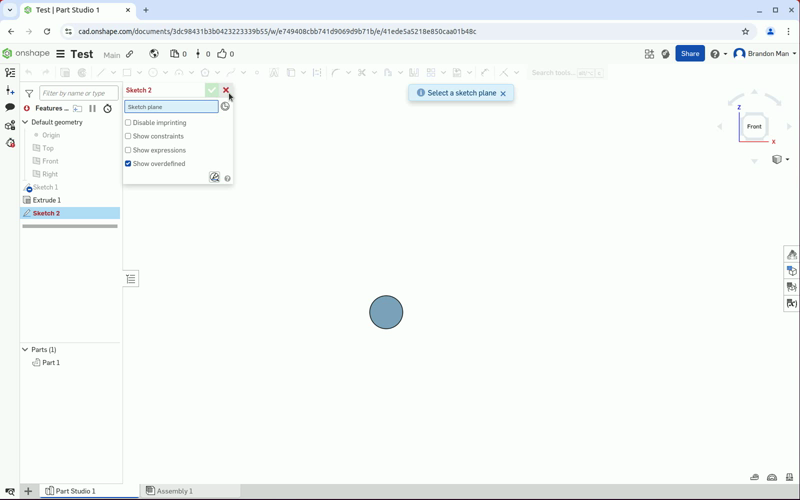
mouse_move(73, 163)
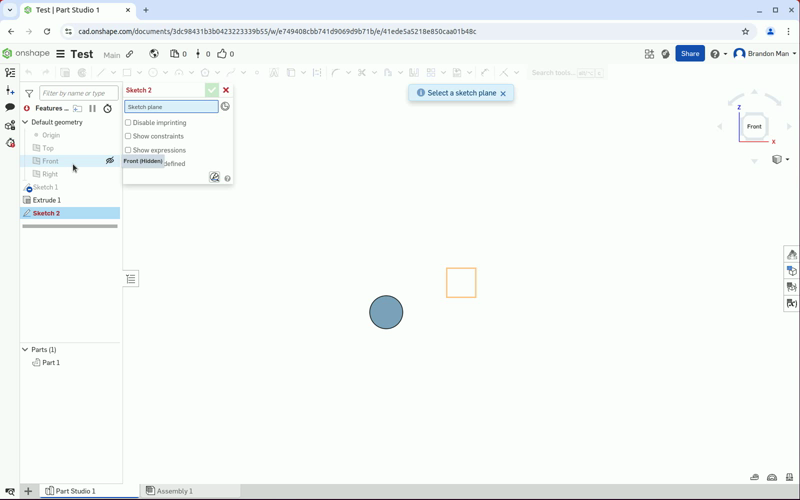
click(73, 163)
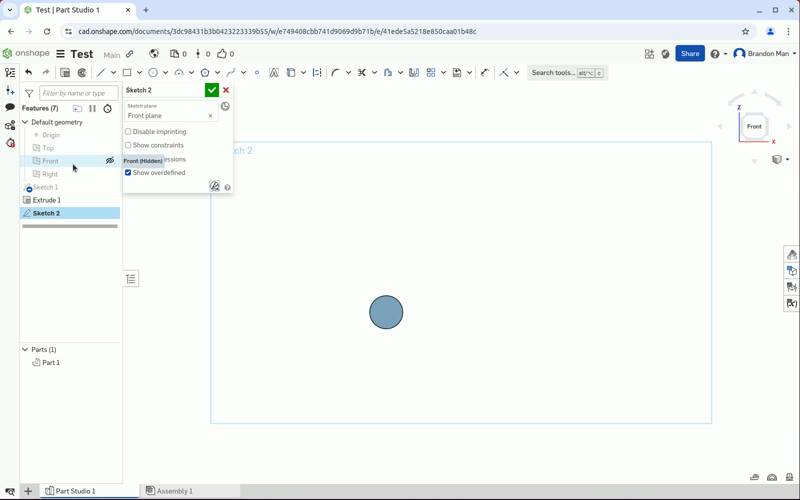
mouse_move(73, 352)
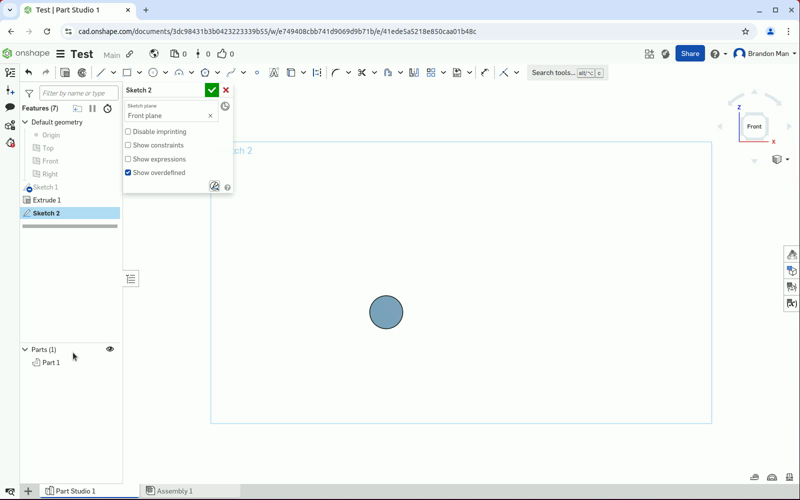
key(y)
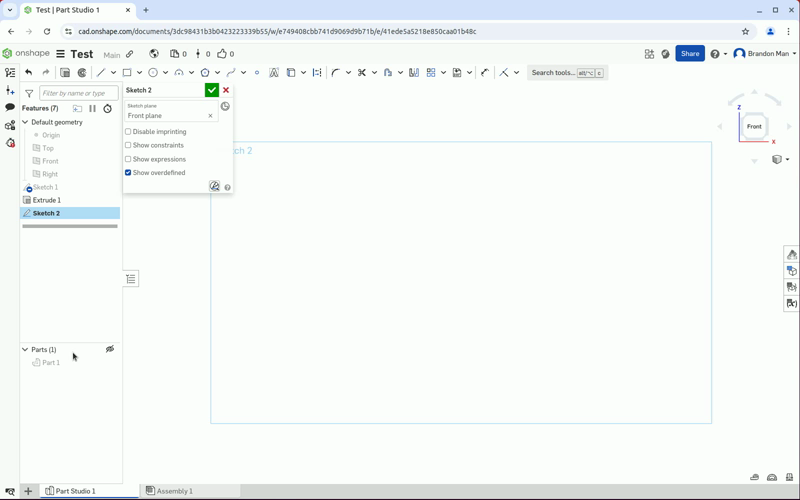
key(c)
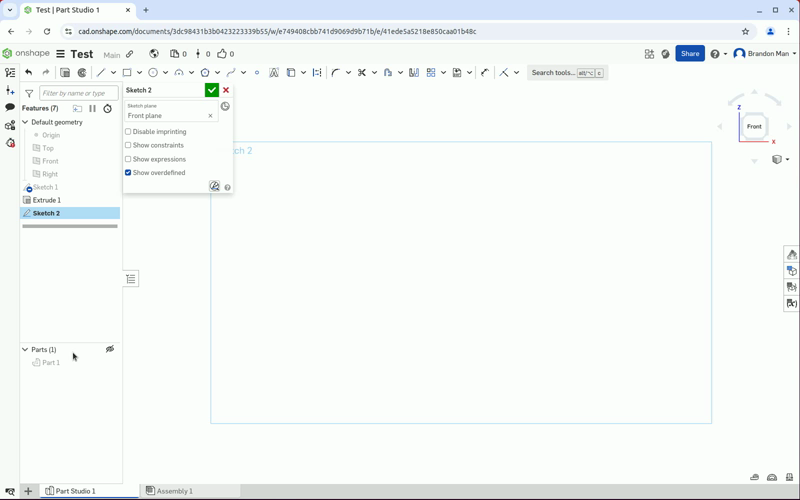
key_down(shift)
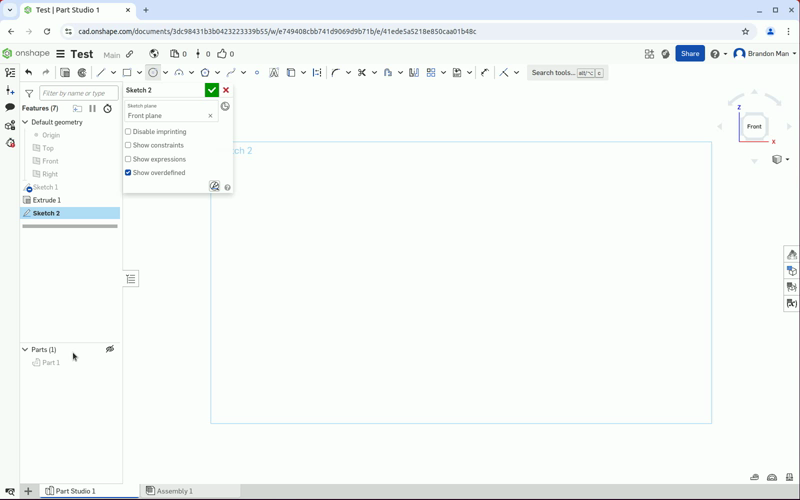
mouse_move(506, 312)
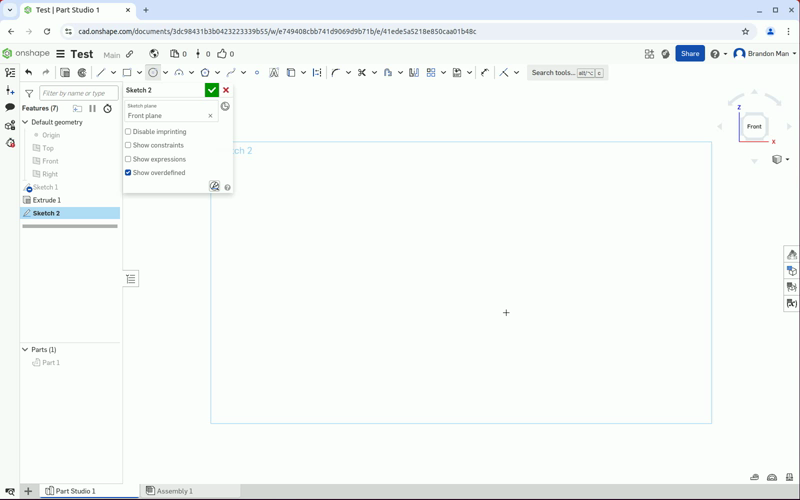
click(506, 312)
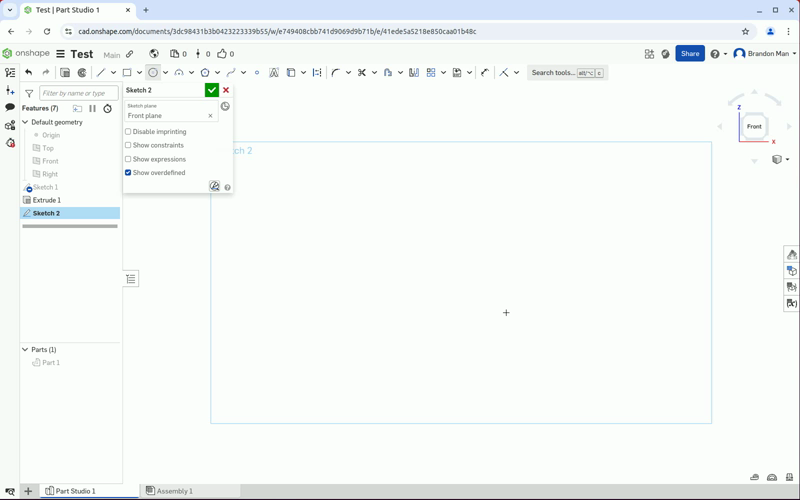
key_up(shift)
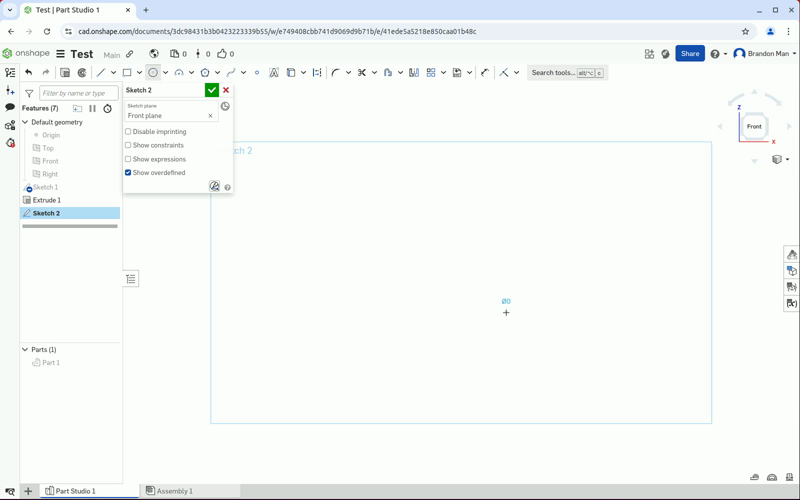
mouse_move(524, 312)
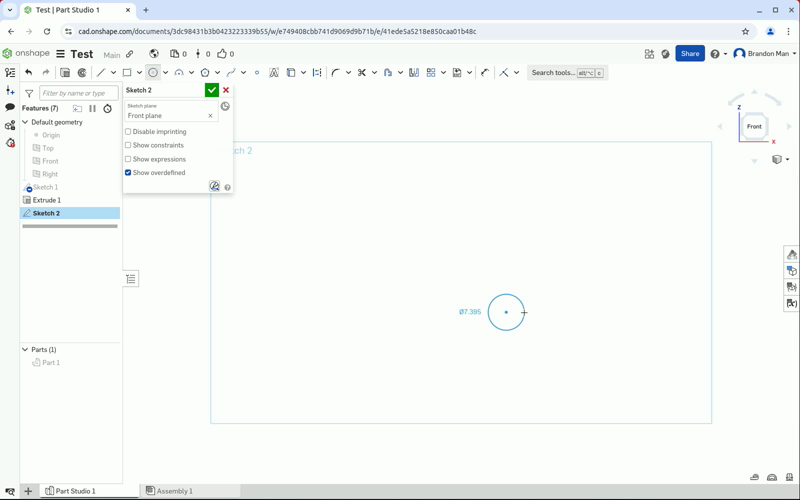
click(524, 312)
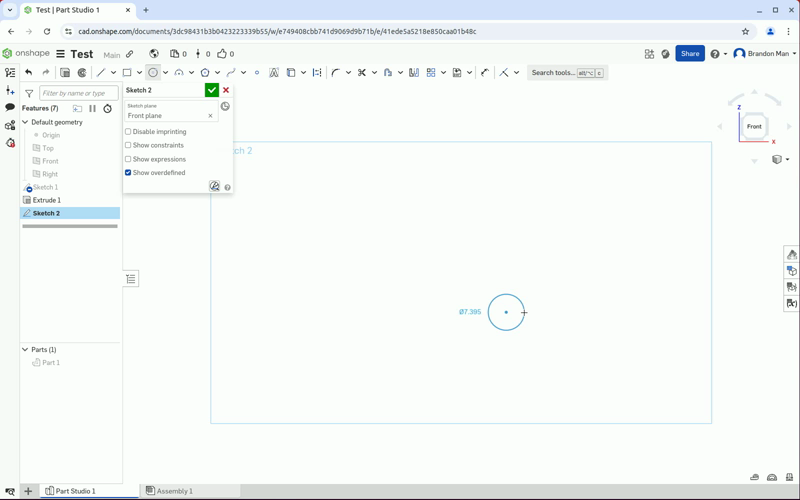
key(esc)
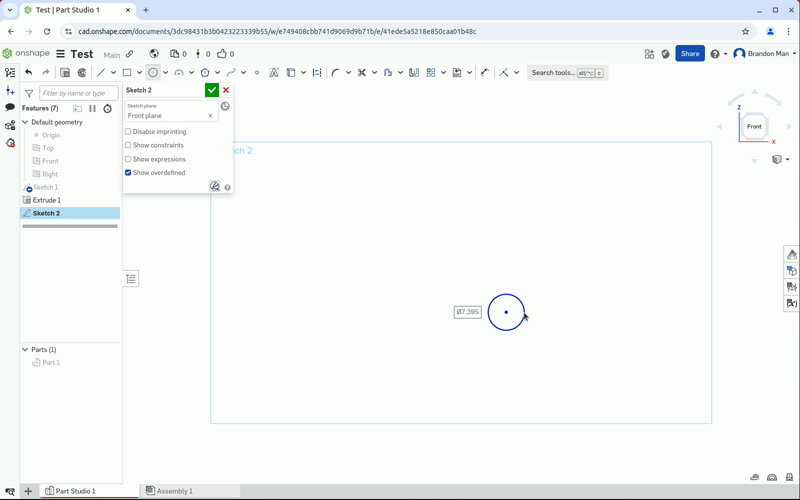
mouse_move(496, 320)
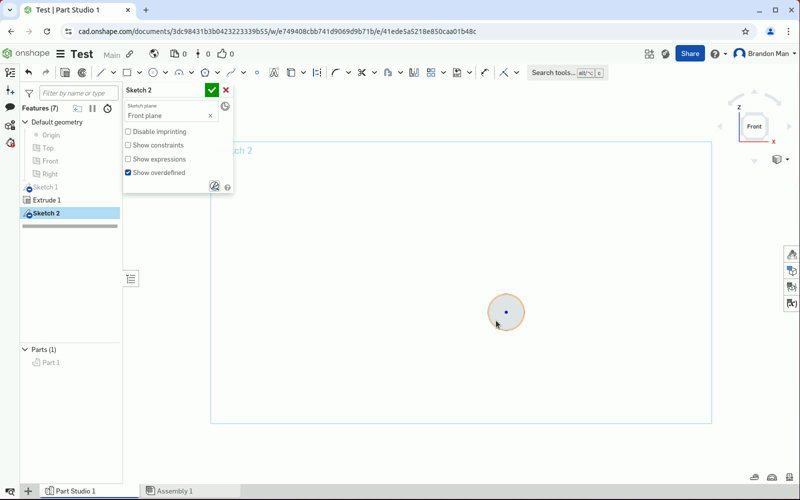
scroll(6)
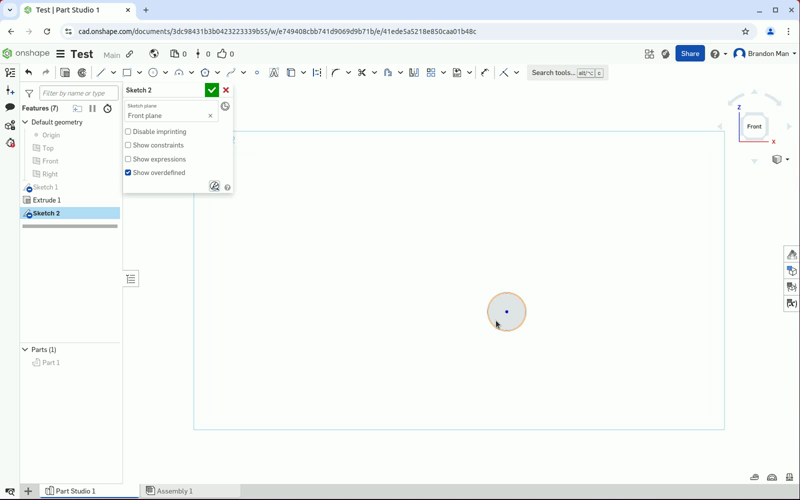
scroll(6)
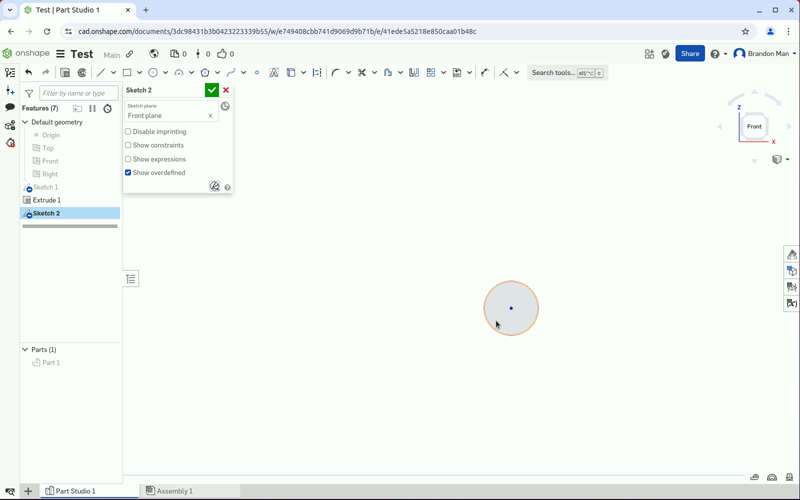
scroll(6)
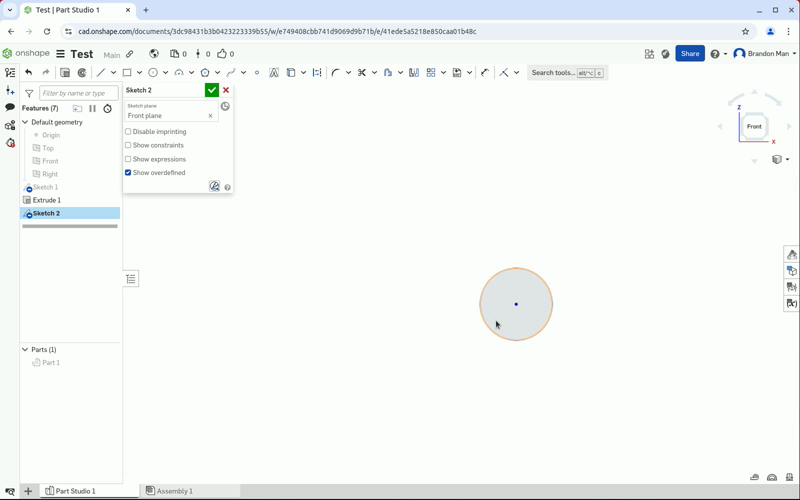
scroll(6)
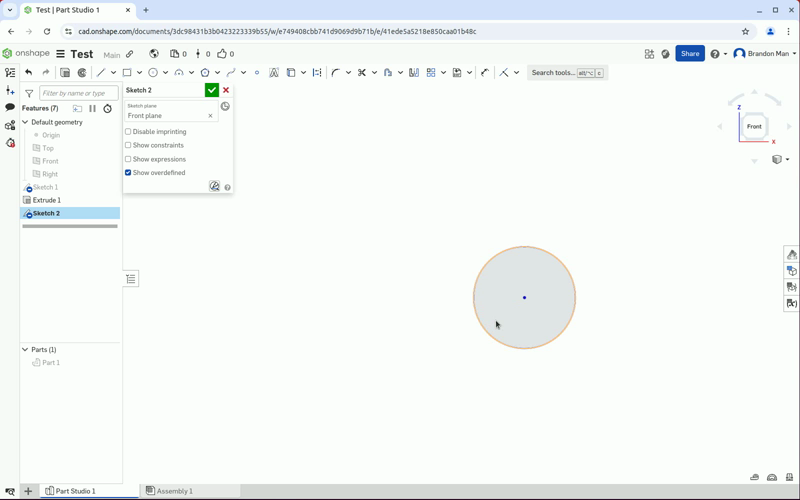
scroll(6)
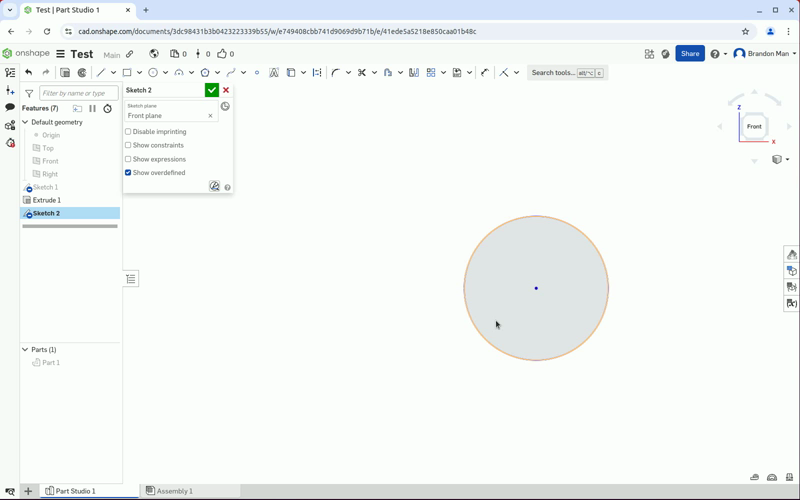
scroll(6)
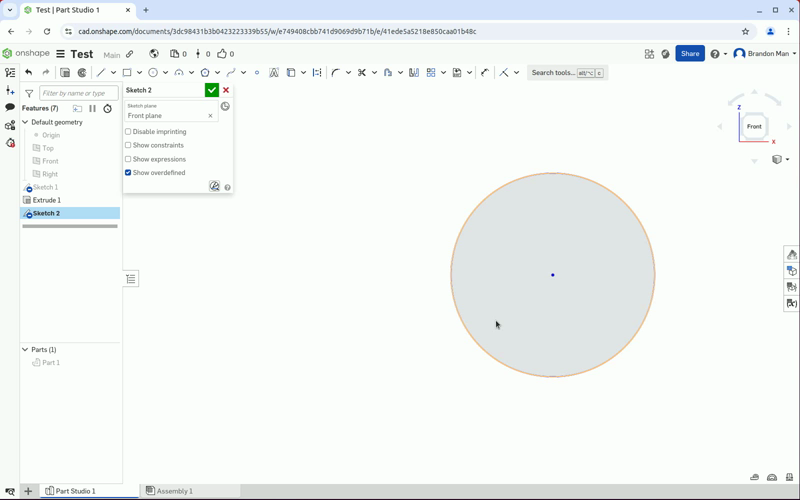
scroll(6)
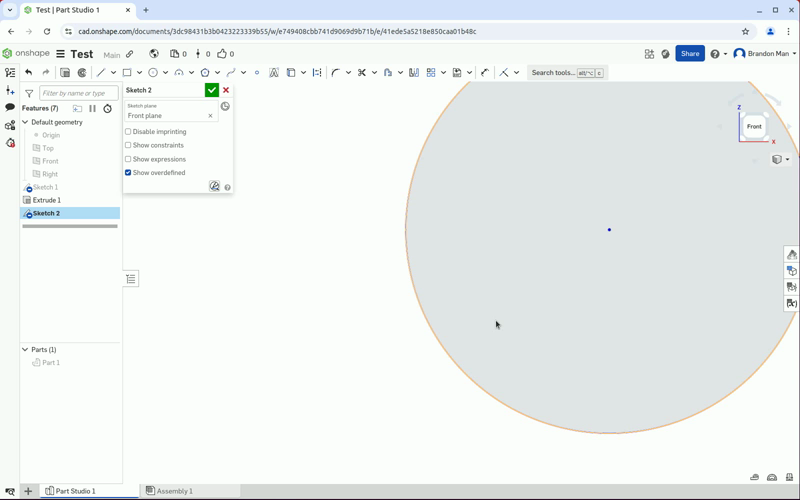
click(496, 320)
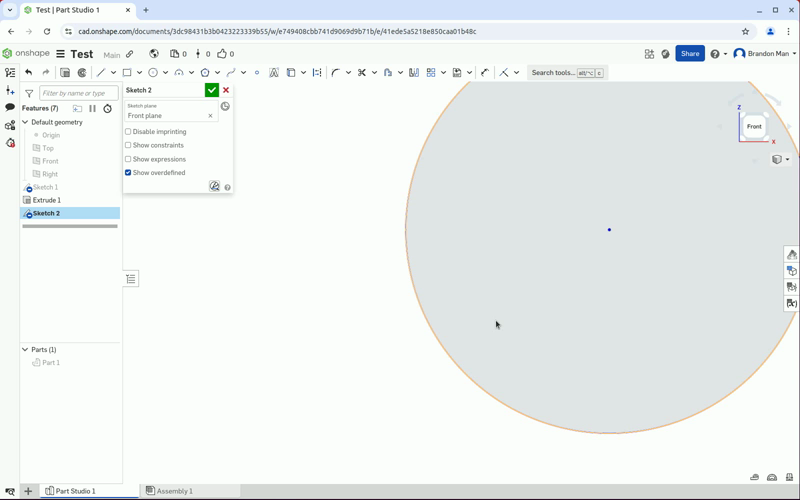
scroll(-6)
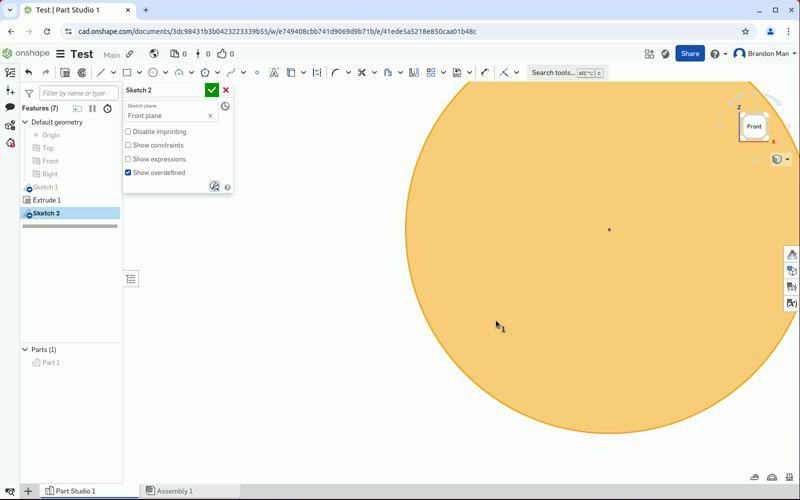
scroll(-6)
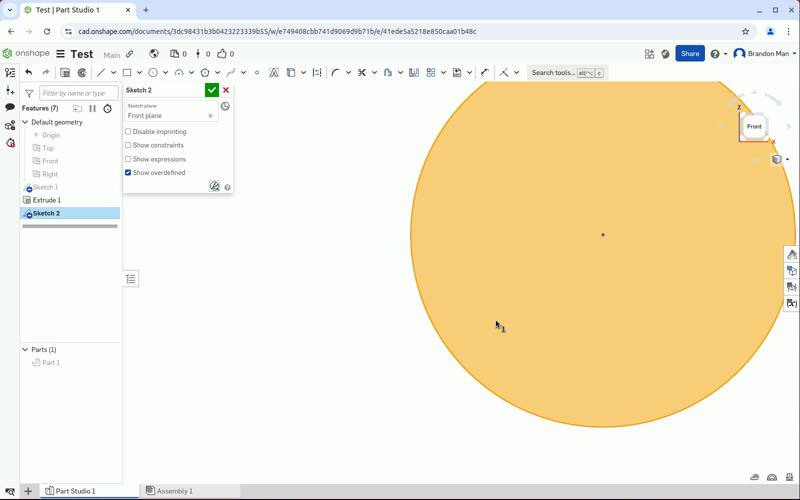
scroll(-6)
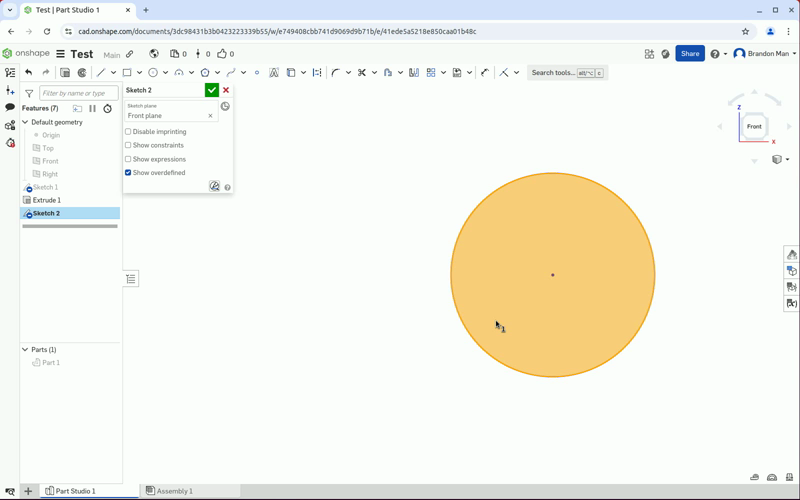
scroll(-6)
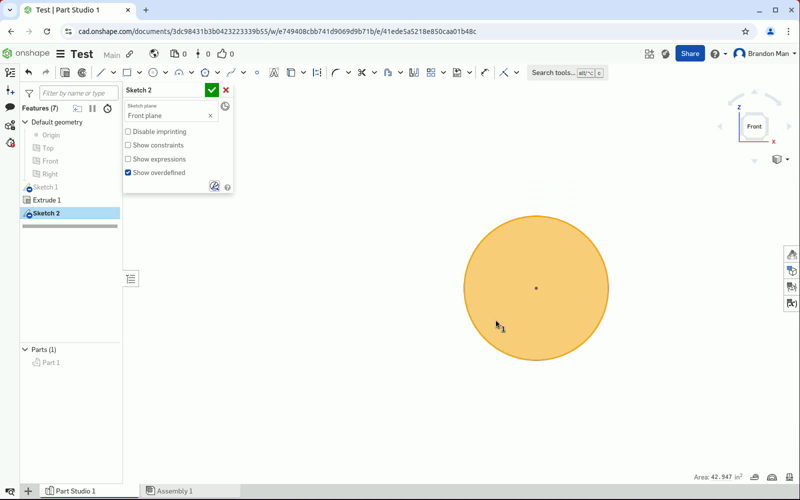
scroll(-6)
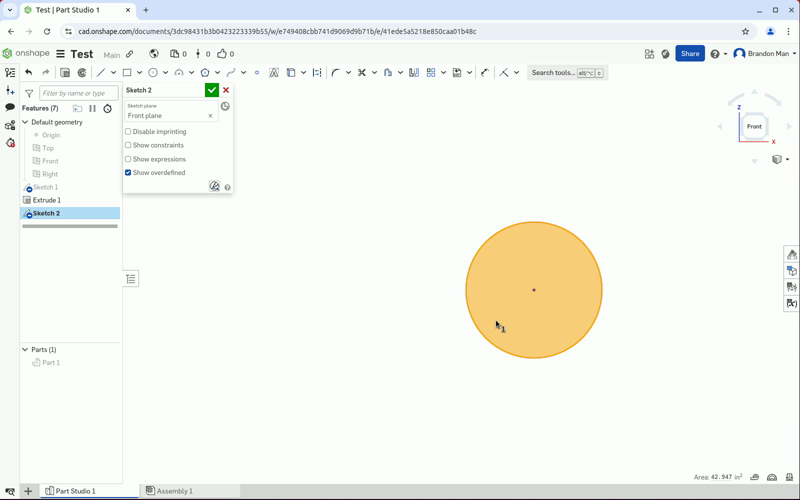
scroll(-6)
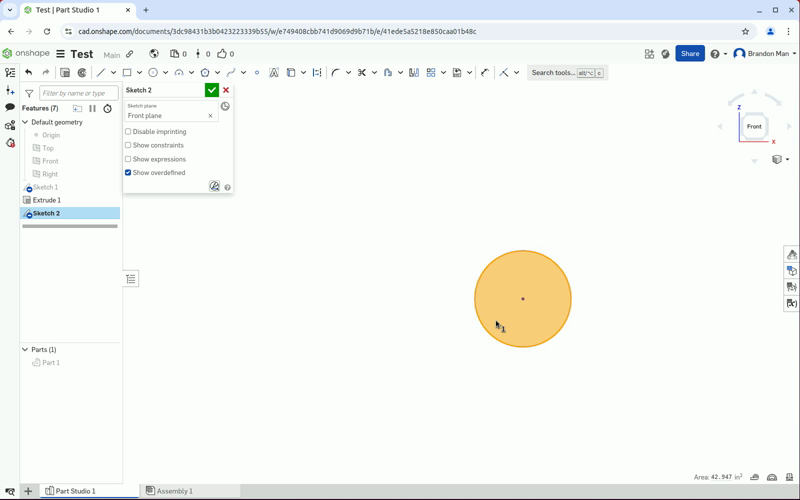
scroll(-6)
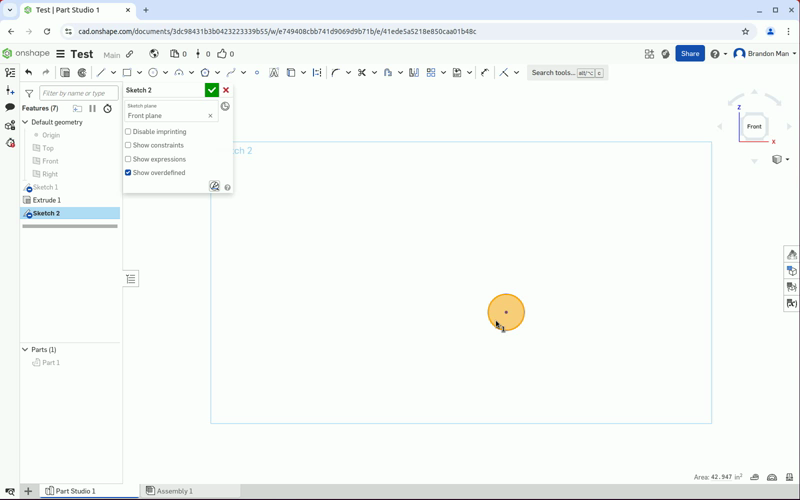
mouse_move(73, 352)
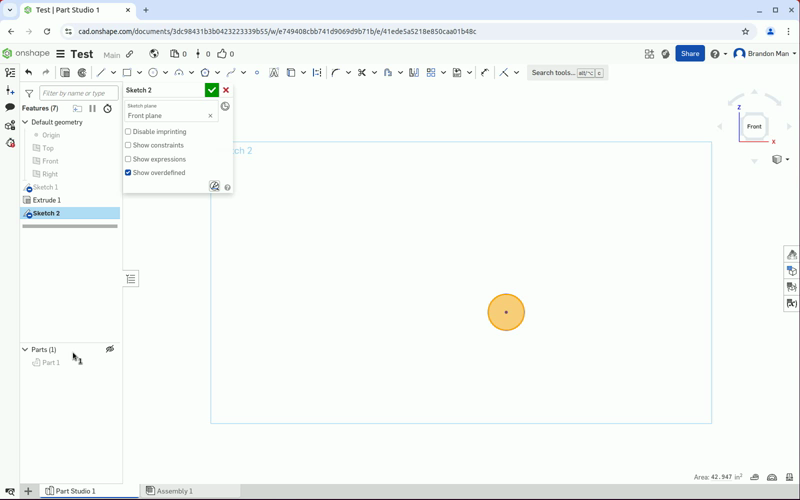
key(shift+y)
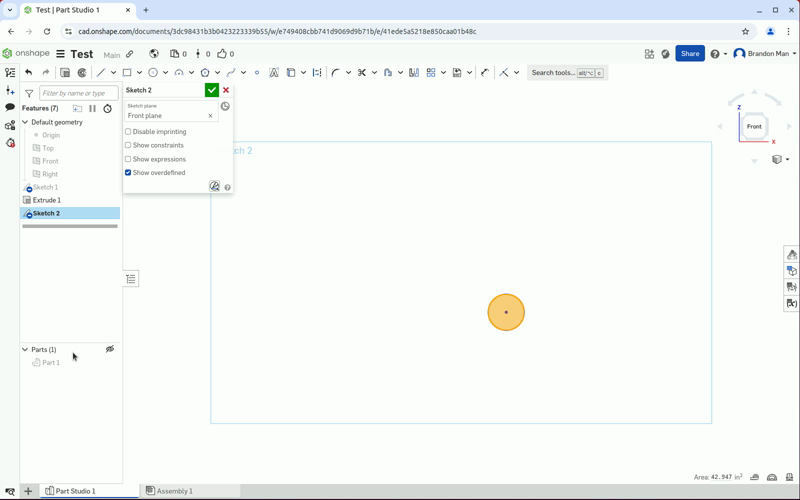
key(shift+e)
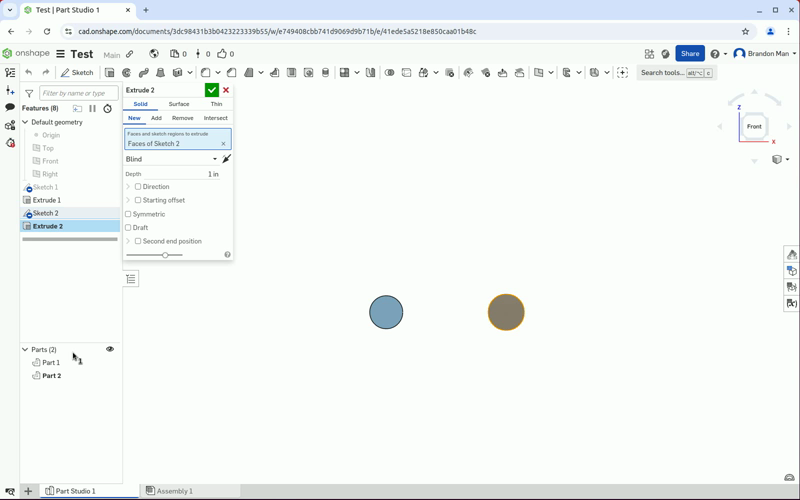
mouse_move(143, 106)
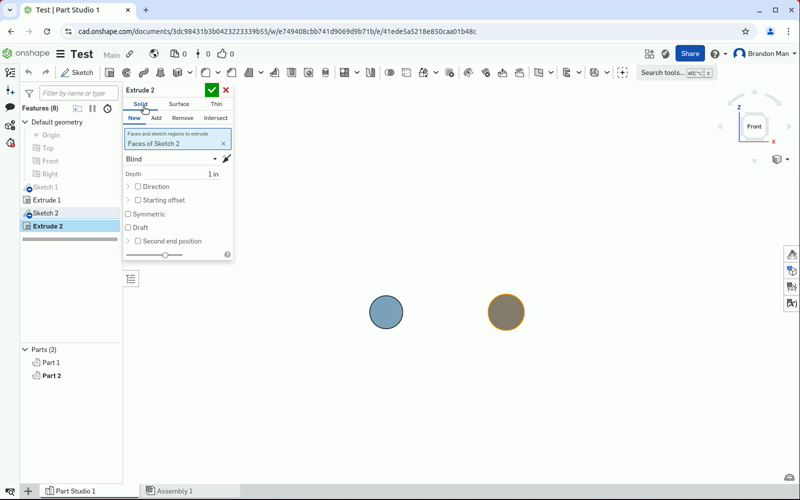
click(143, 106)
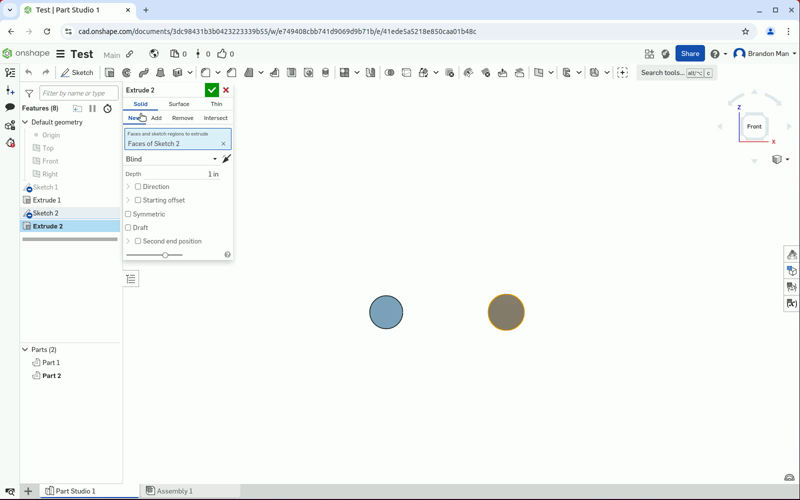
mouse_move(137, 120)
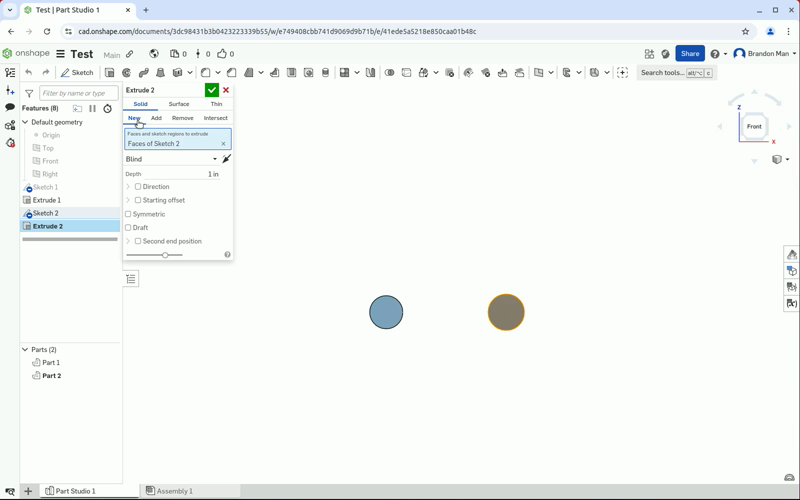
click(137, 120)
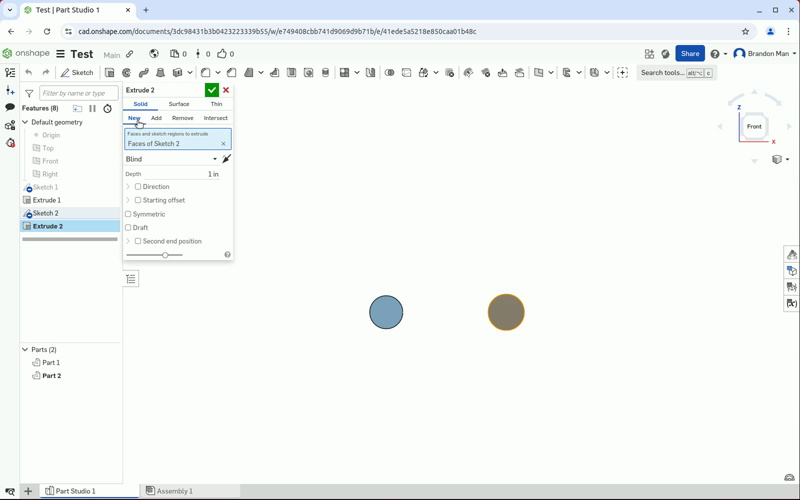
key(tab, 4)
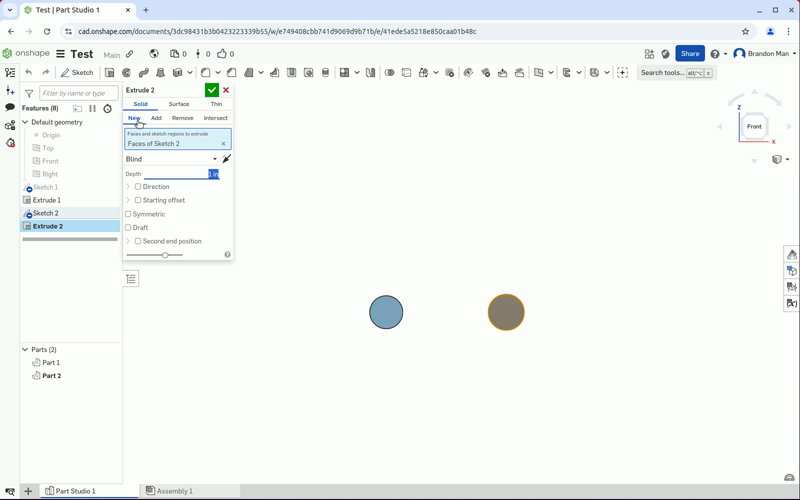
text(3.129)
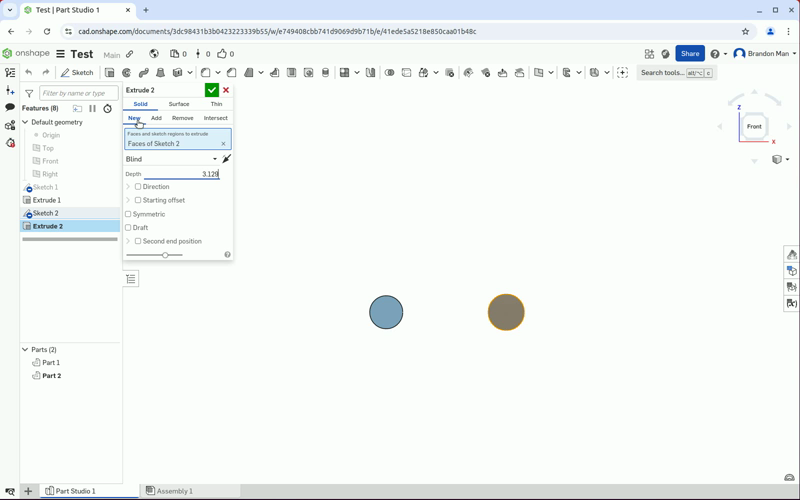
key(enter)
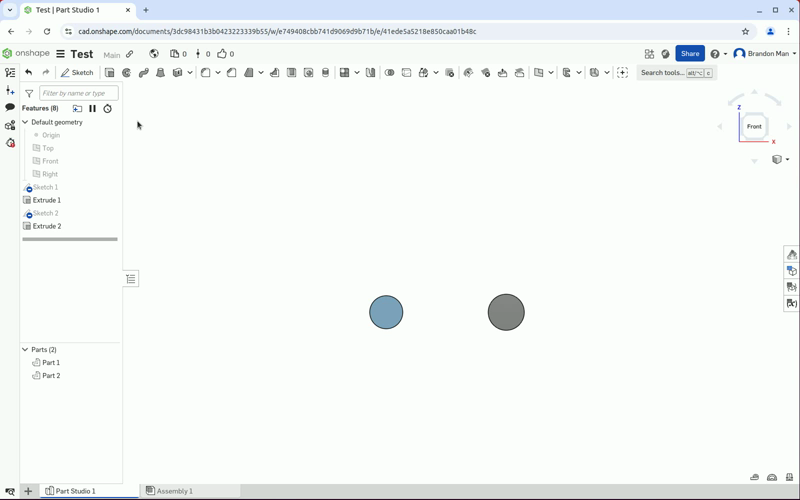
key(shift+h)
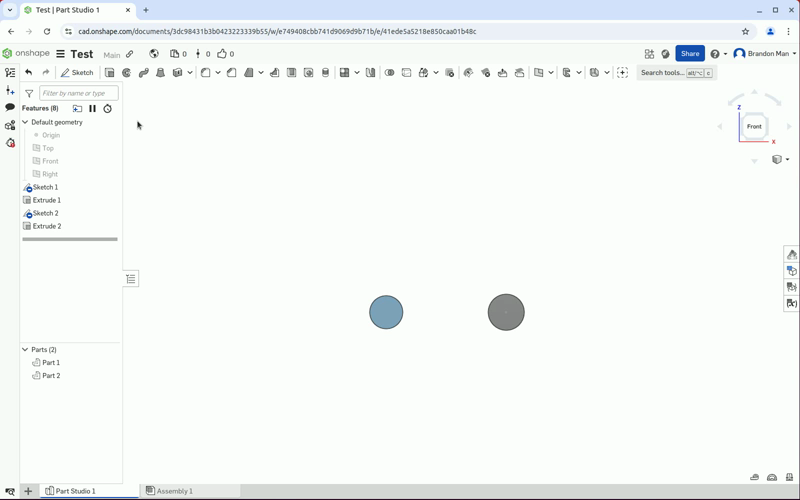
key(shift+h)
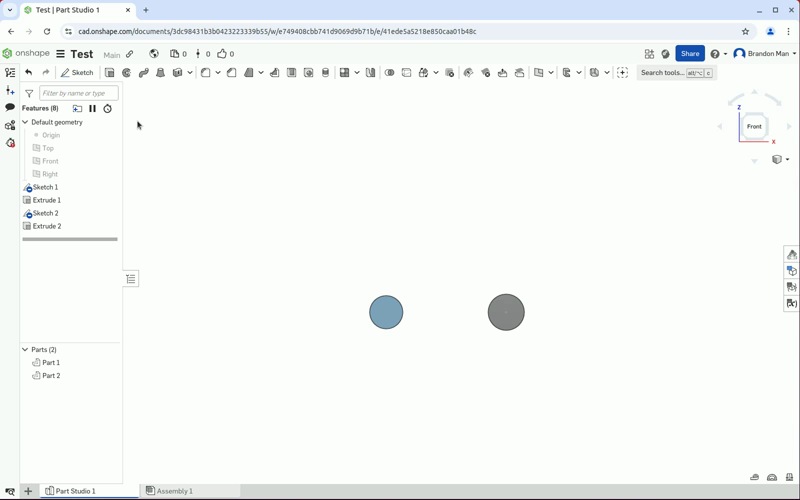
key(shift+7)
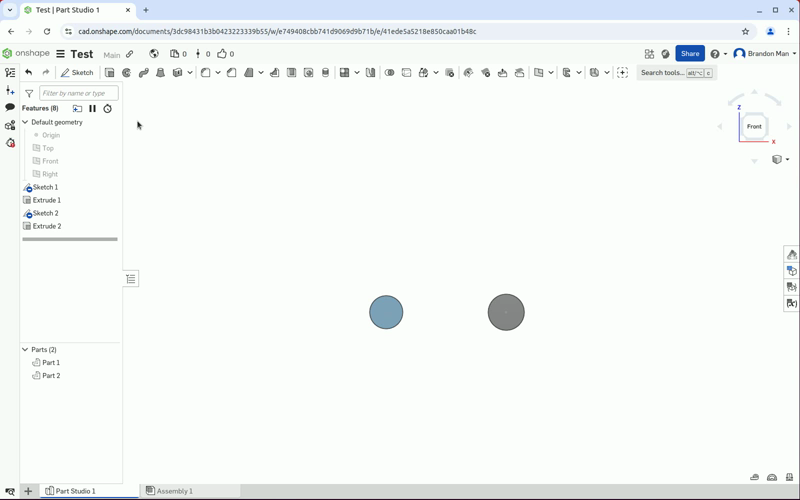
key(left, 2)
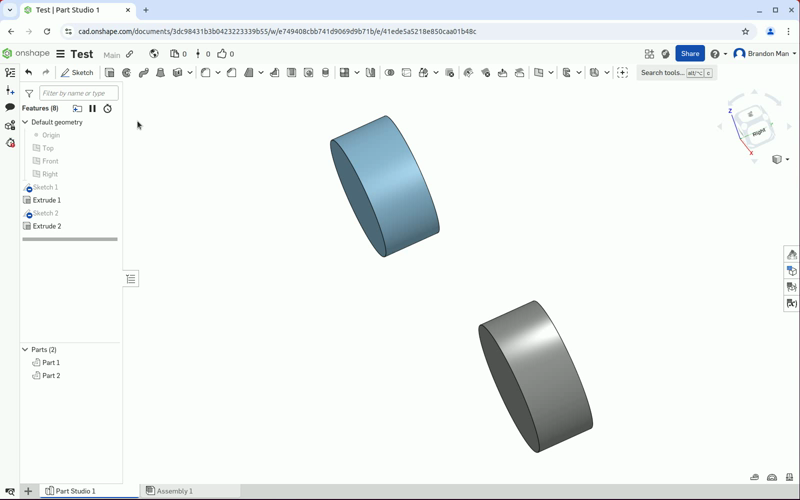
key(down, 2)
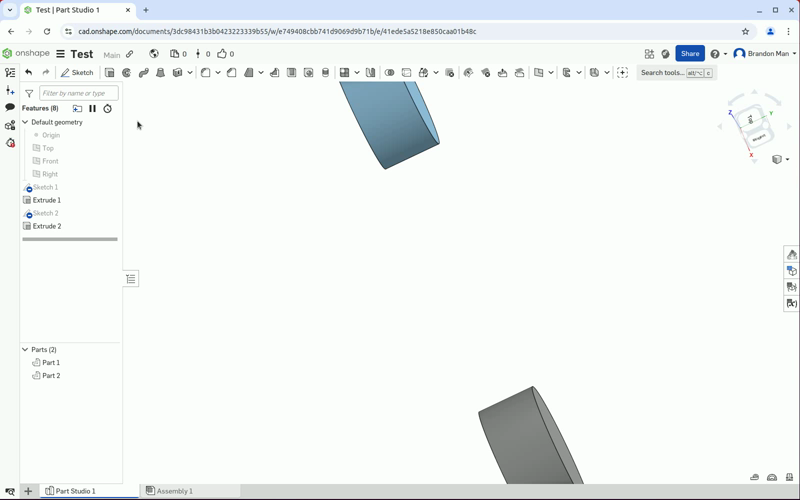
key(up, 2)
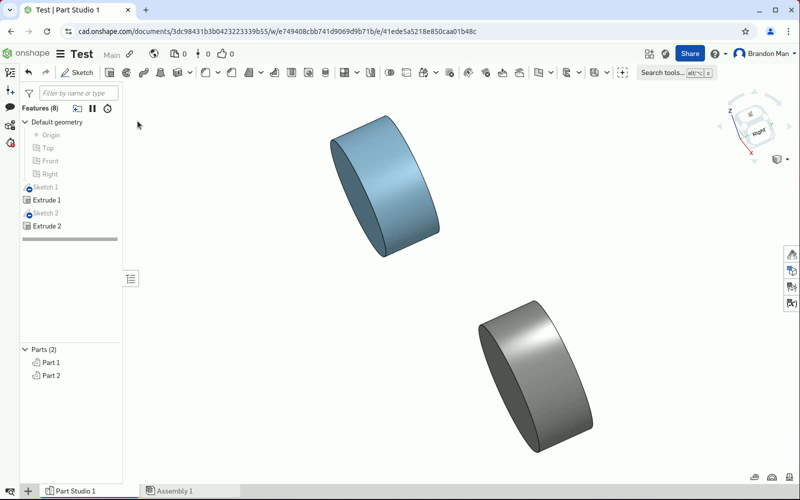
key(right, 2)
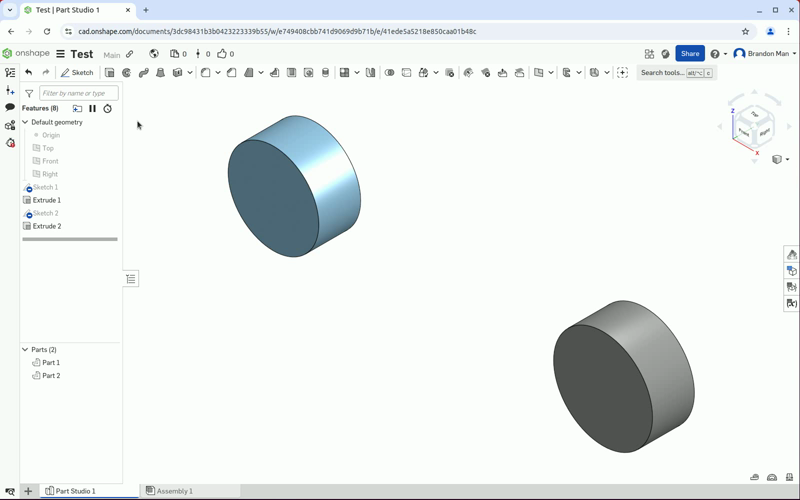
mouse_move(73, 189)
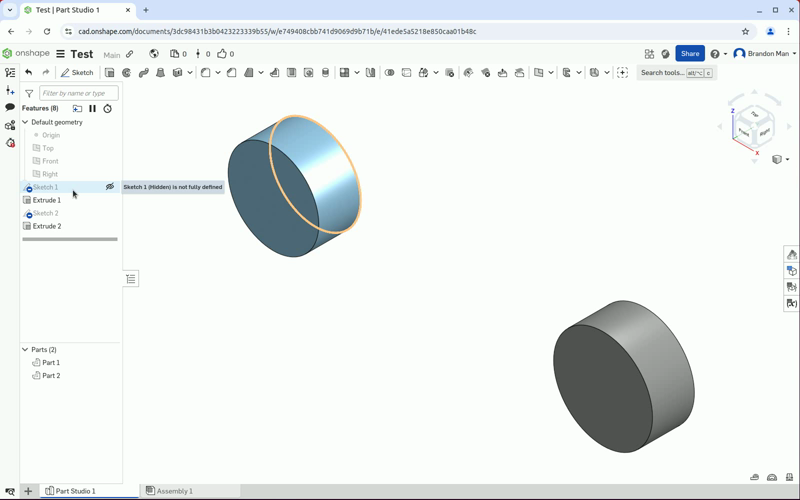
click(73, 189)